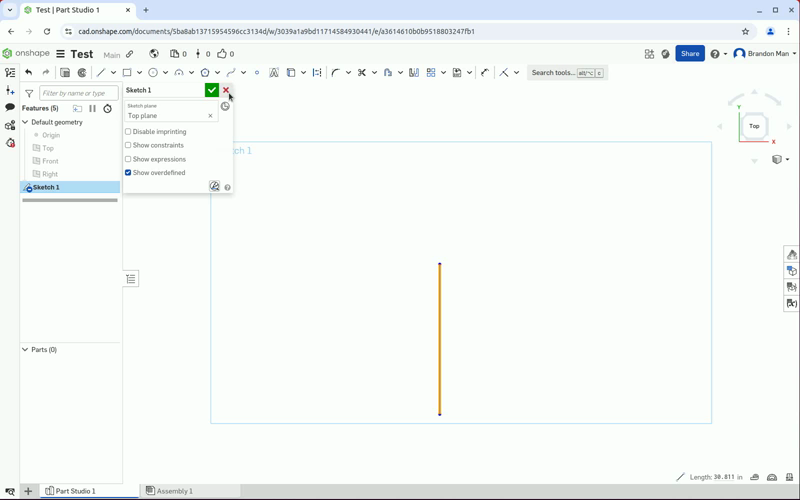
key(shift+h)
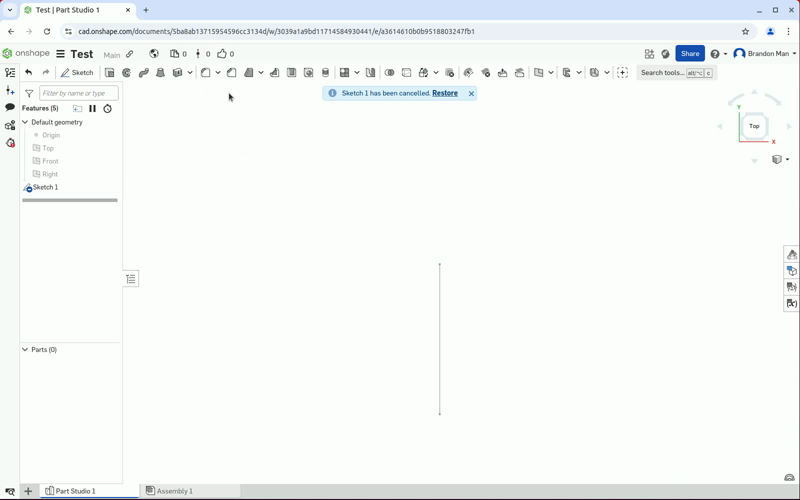
key(shift+s)
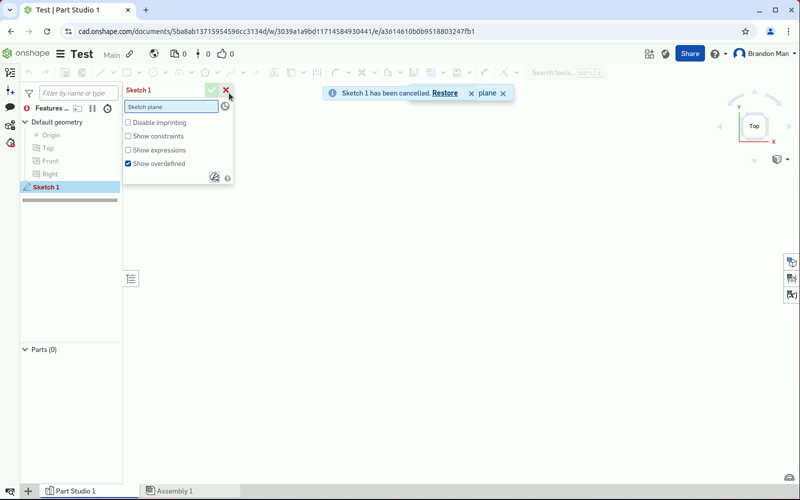
mouse_move(73, 150)
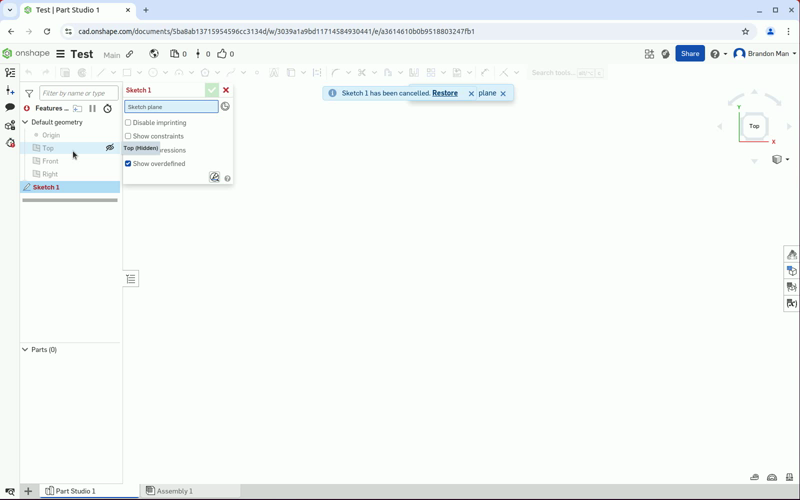
click(73, 150)
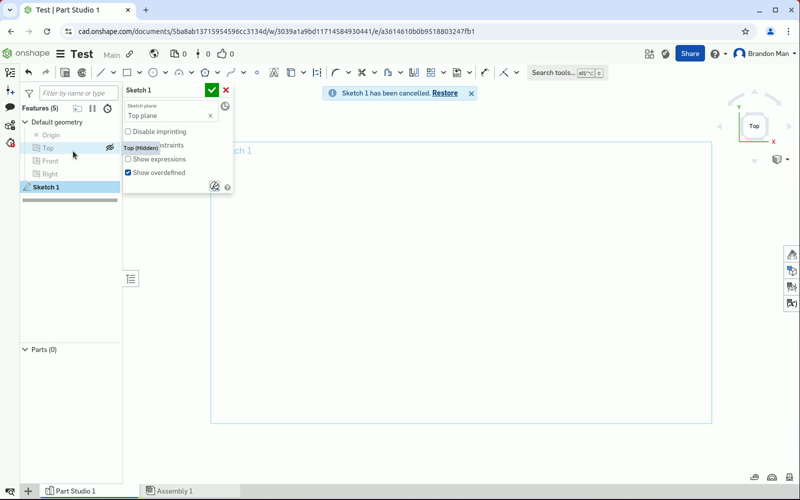
mouse_move(73, 352)
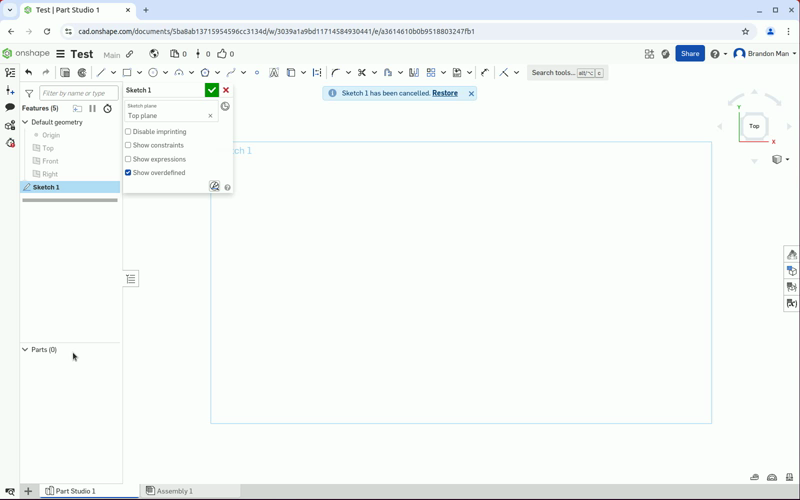
key(y)
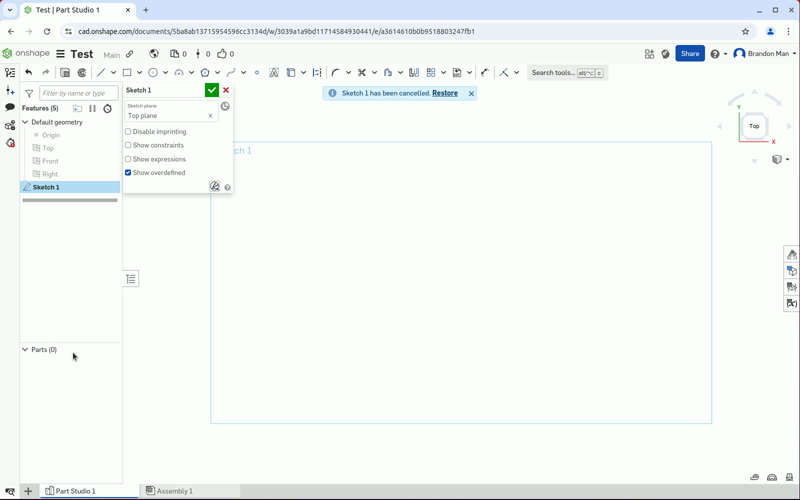
key(c)
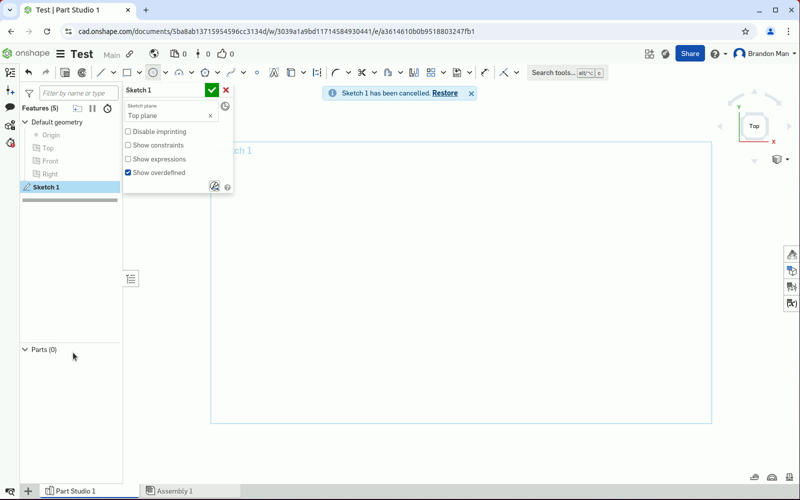
key_down(shift)
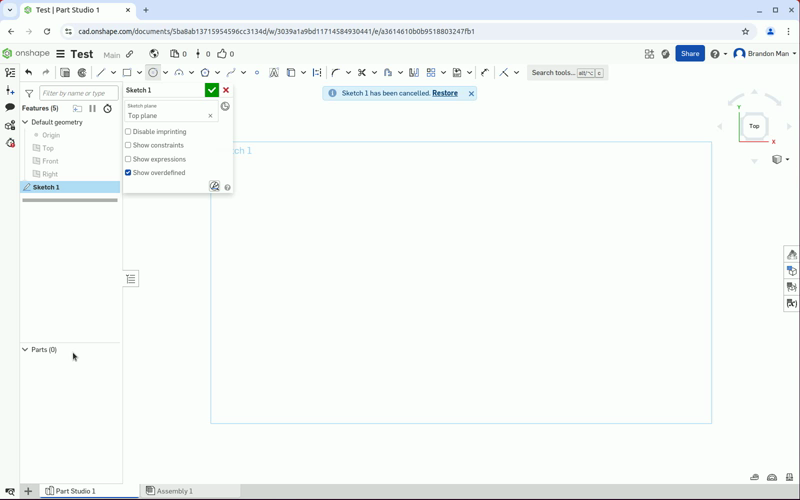
mouse_move(461, 282)
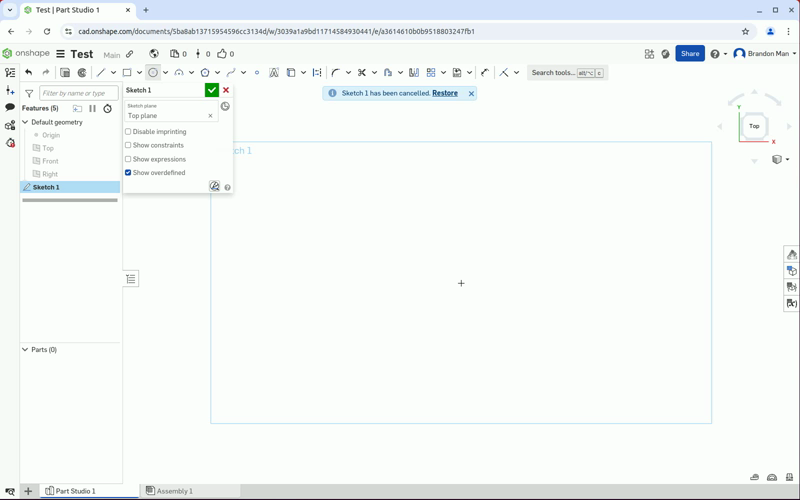
click(461, 282)
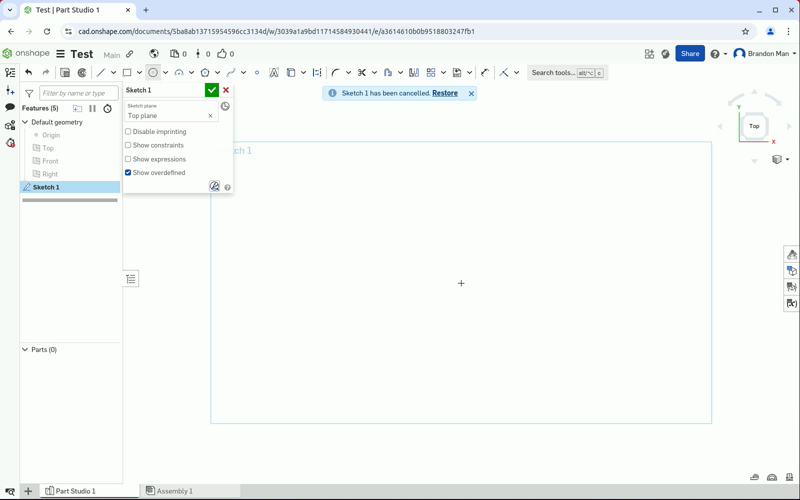
key_up(shift)
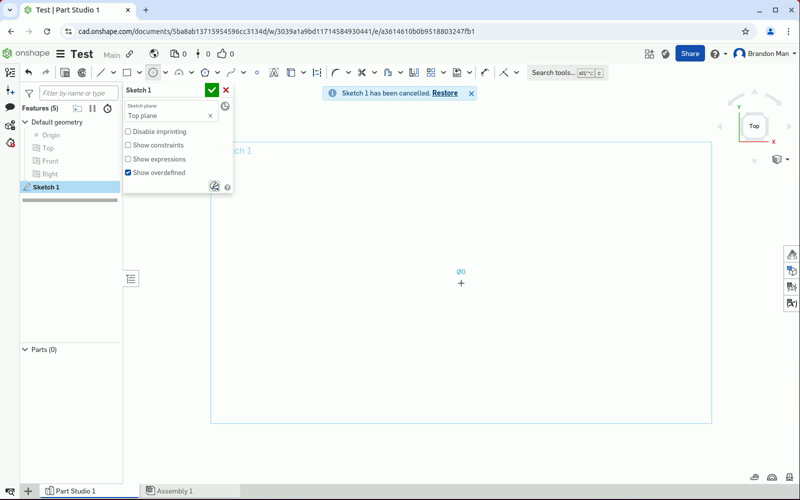
mouse_move(574, 282)
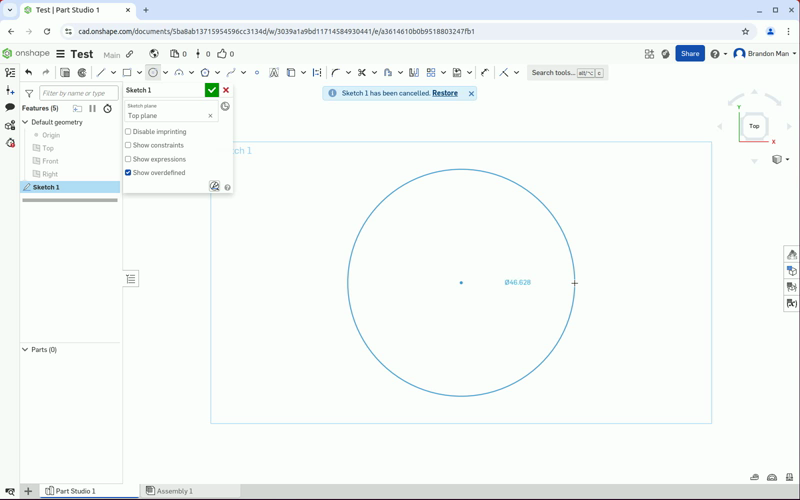
click(574, 282)
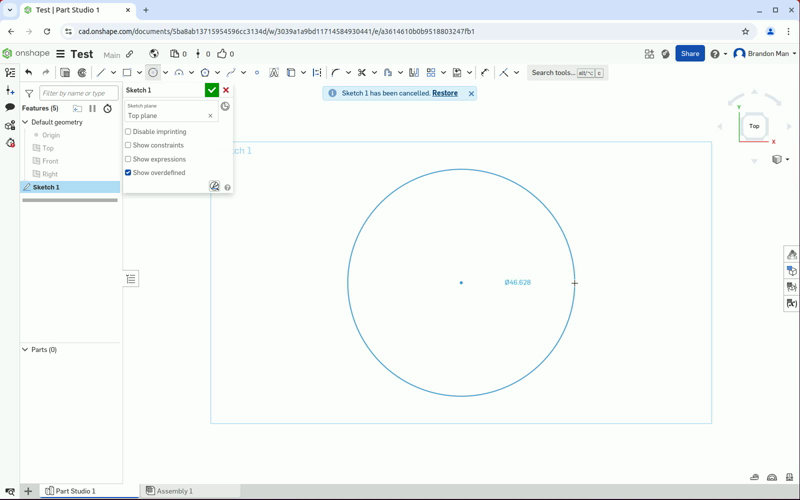
key(esc)
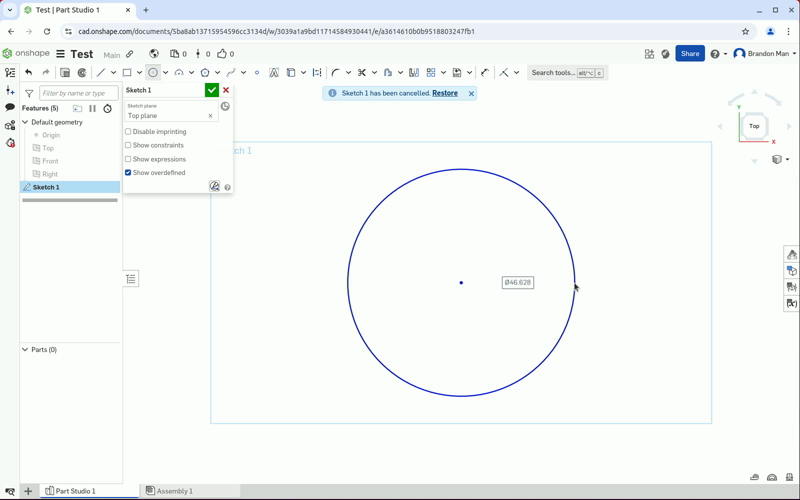
key(c)
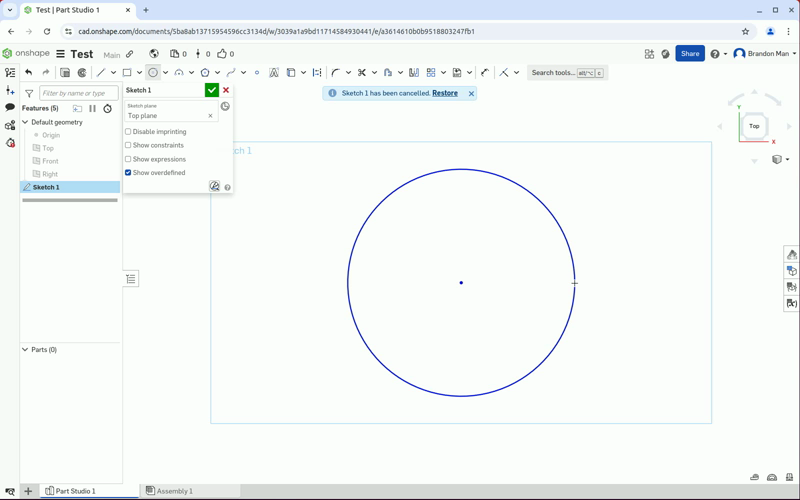
key_down(shift)
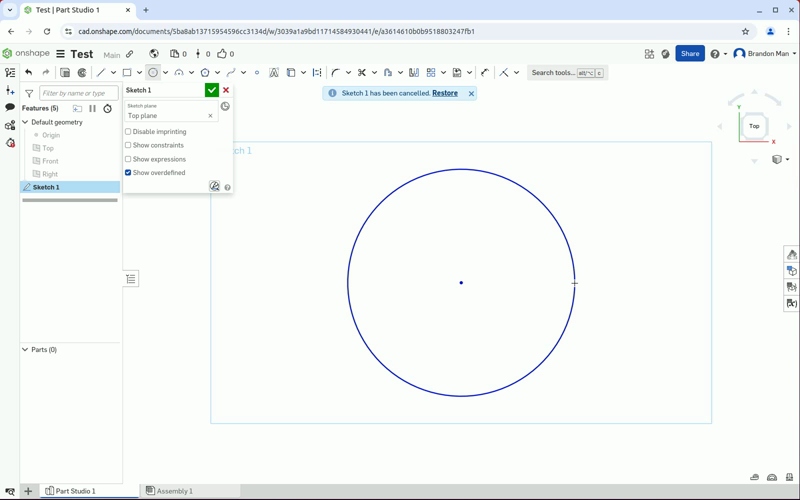
mouse_move(461, 282)
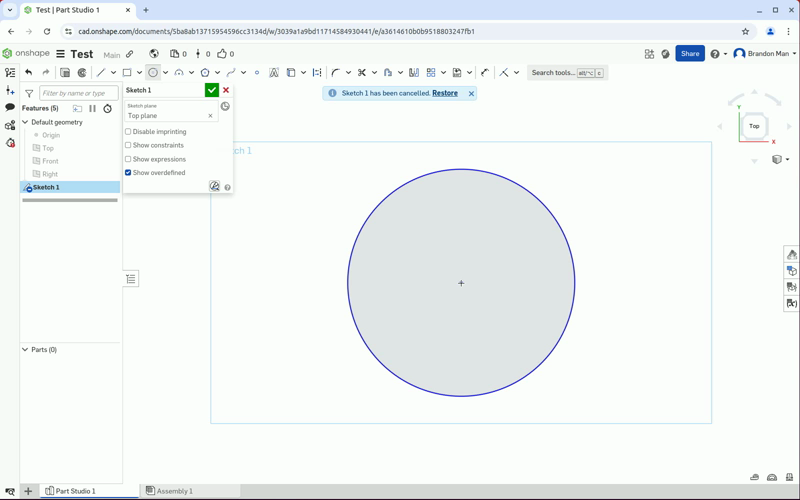
click(461, 282)
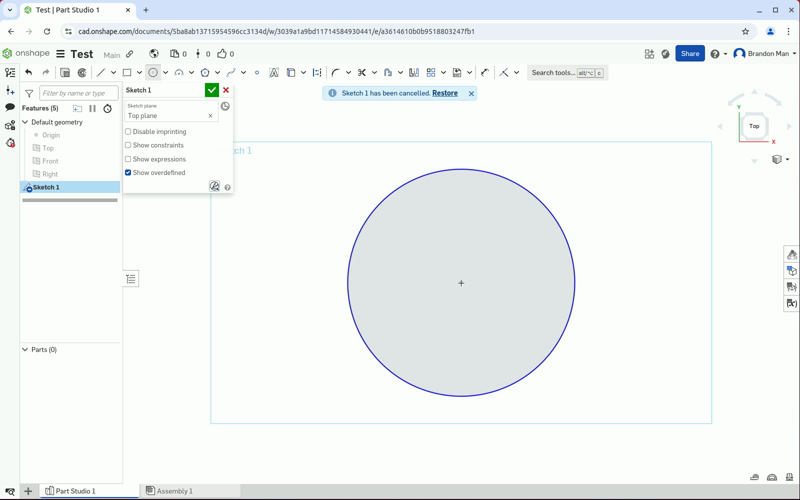
key_up(shift)
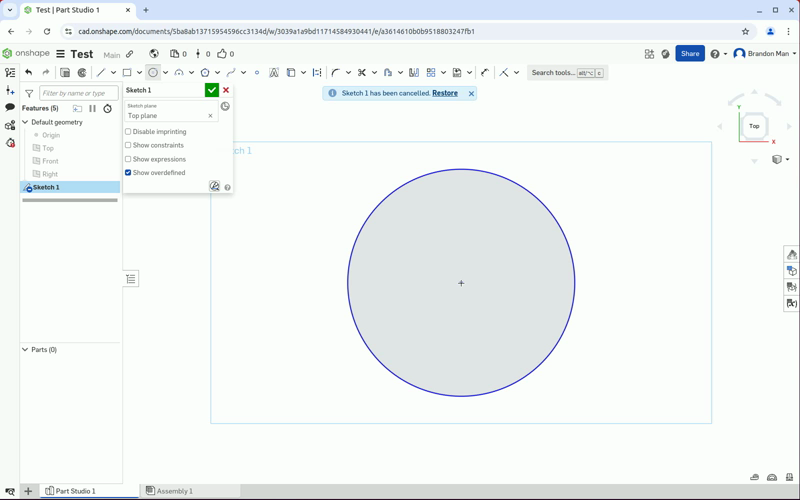
mouse_move(569, 282)
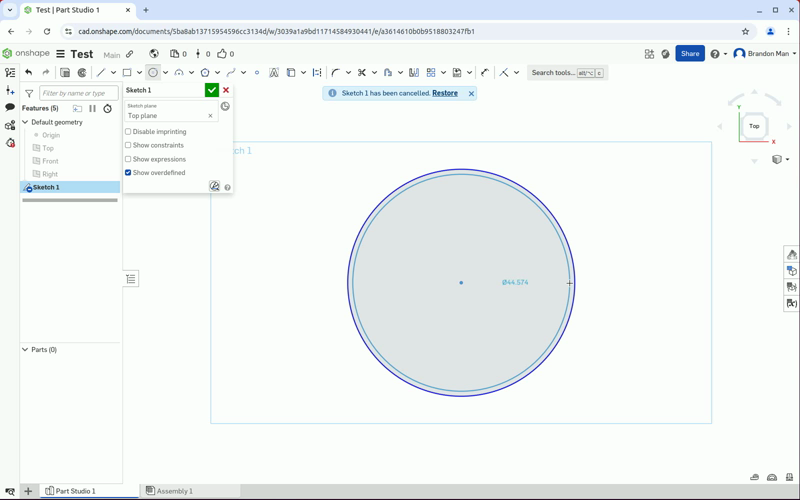
click(569, 282)
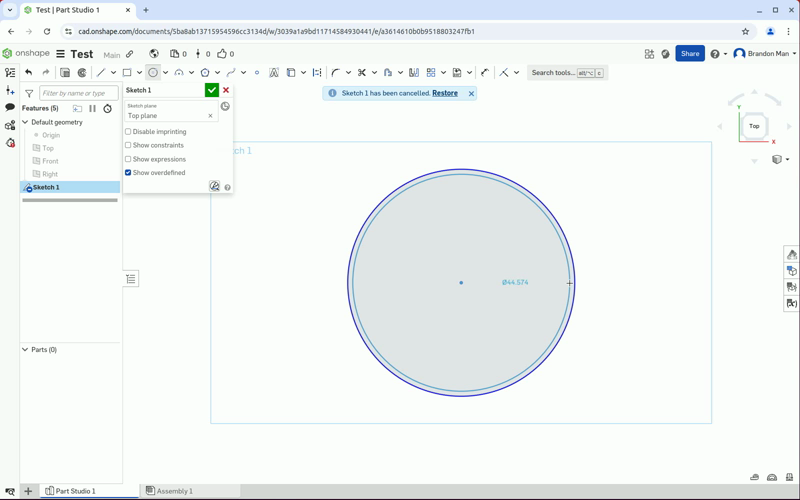
key(esc)
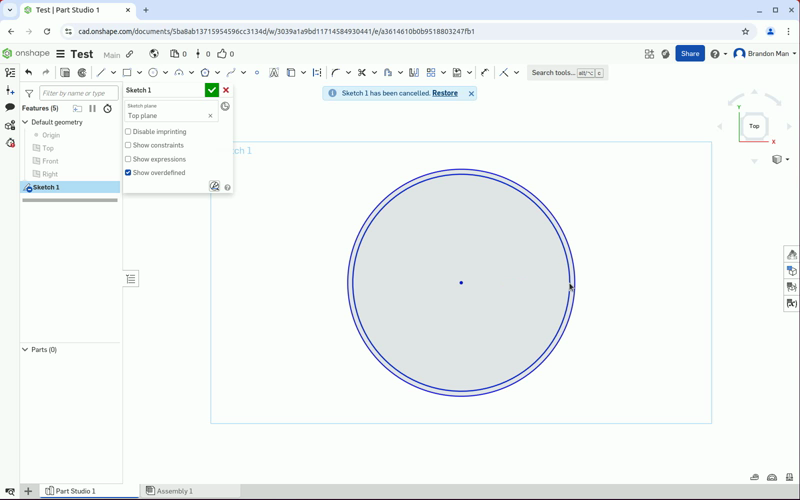
mouse_move(482, 391)
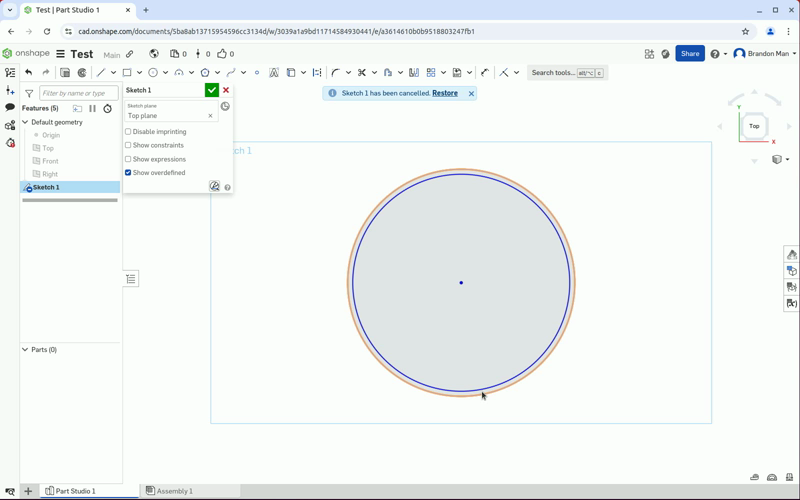
click(482, 391)
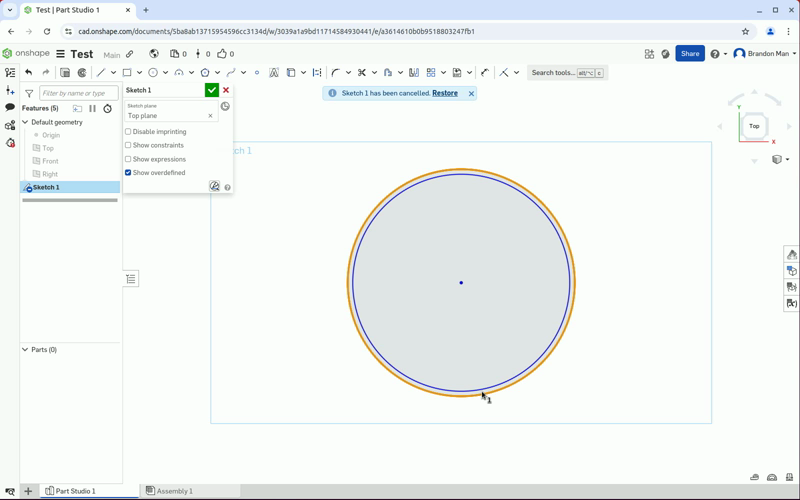
mouse_move(73, 352)
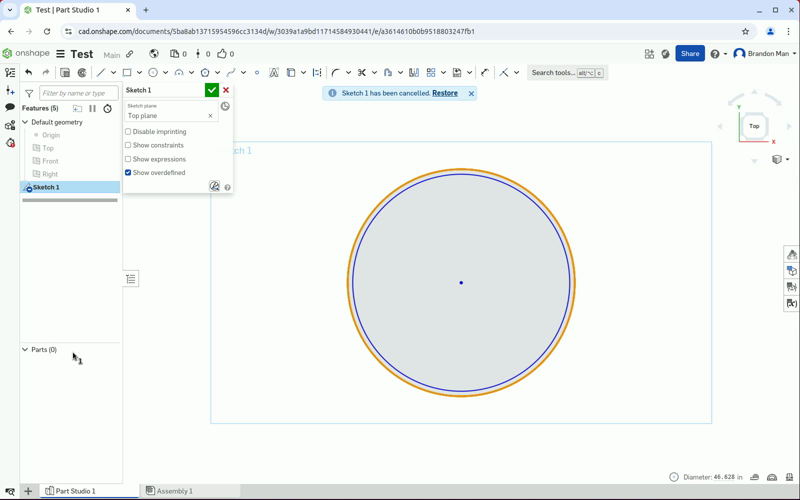
key(shift+y)
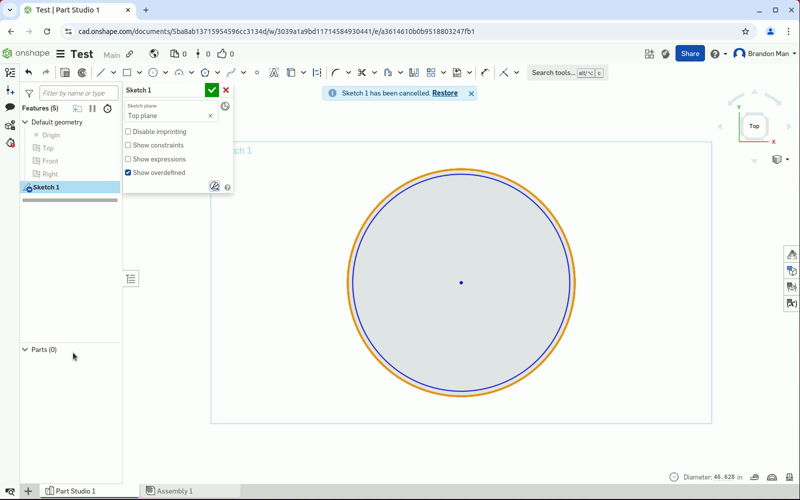
key(shift+e)
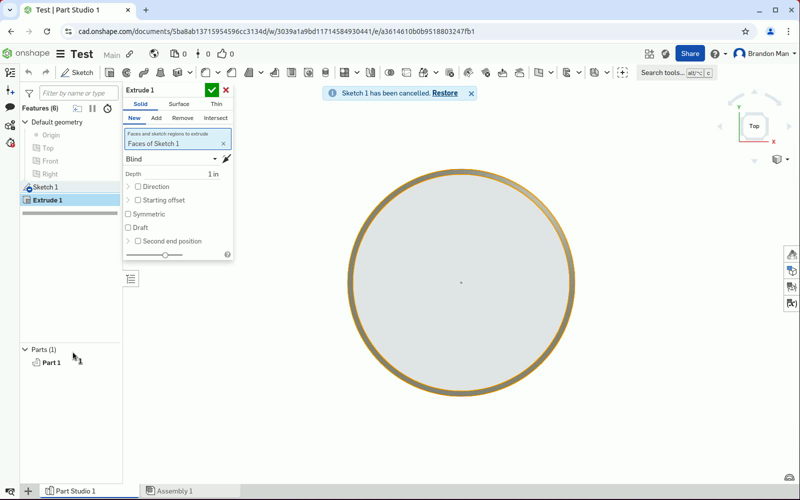
mouse_move(143, 106)
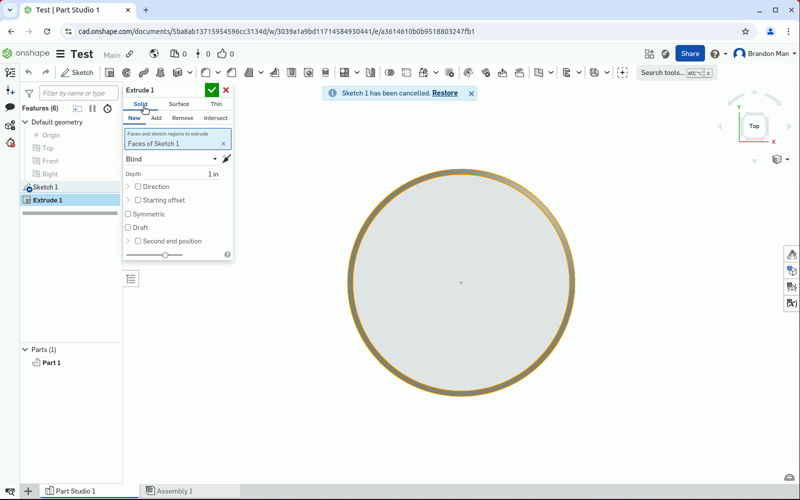
click(143, 106)
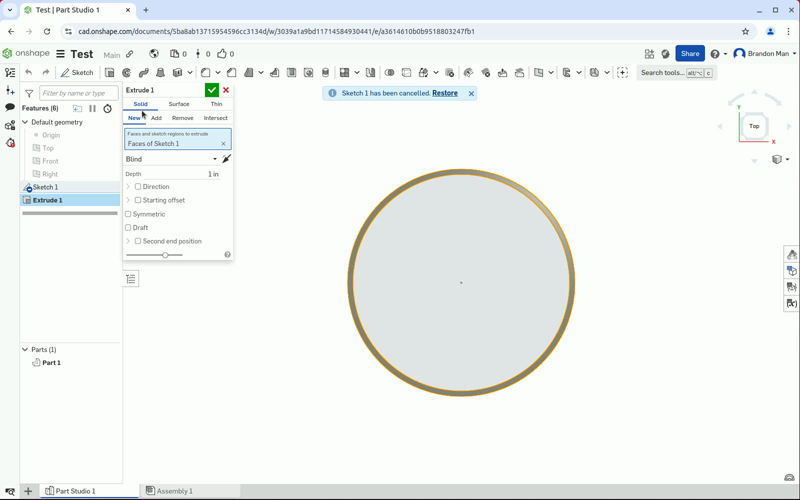
mouse_move(137, 120)
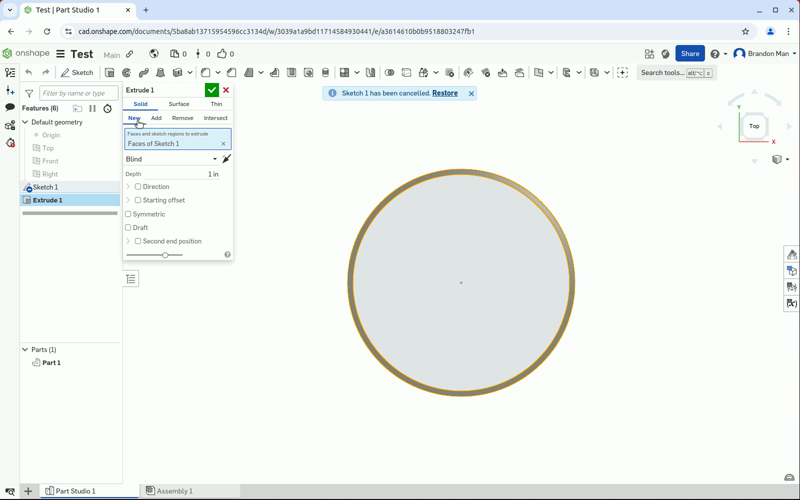
click(137, 120)
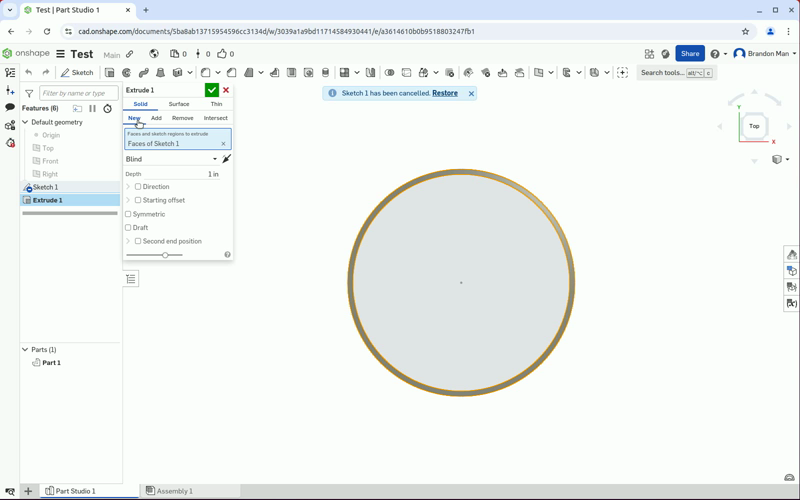
key(tab, 4)
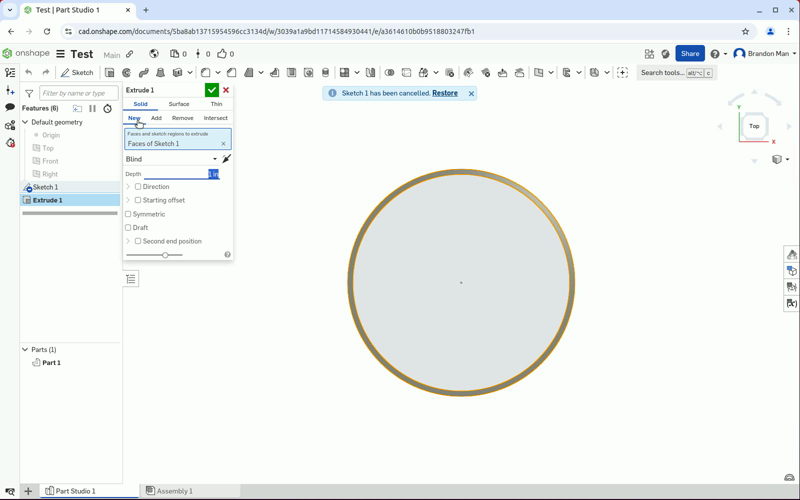
text(0.722)
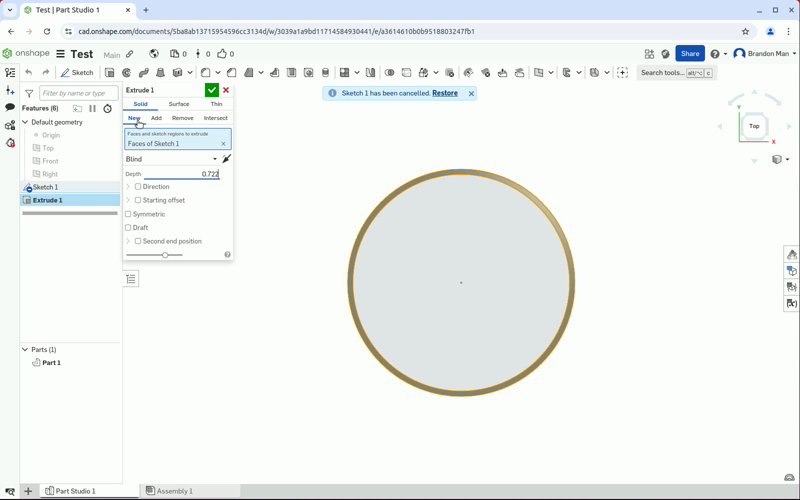
key(enter)
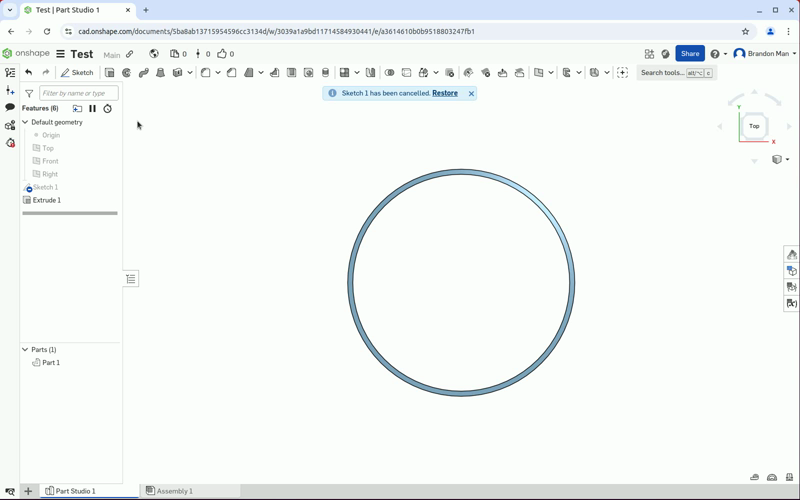
key(shift+h)
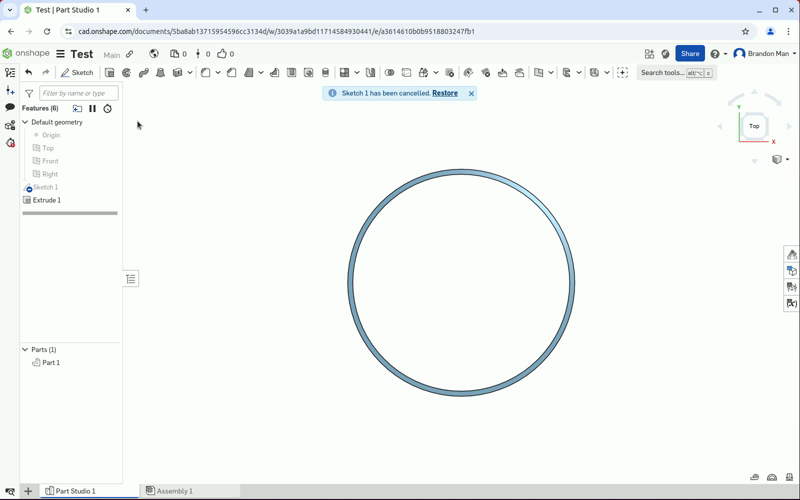
key(shift+h)
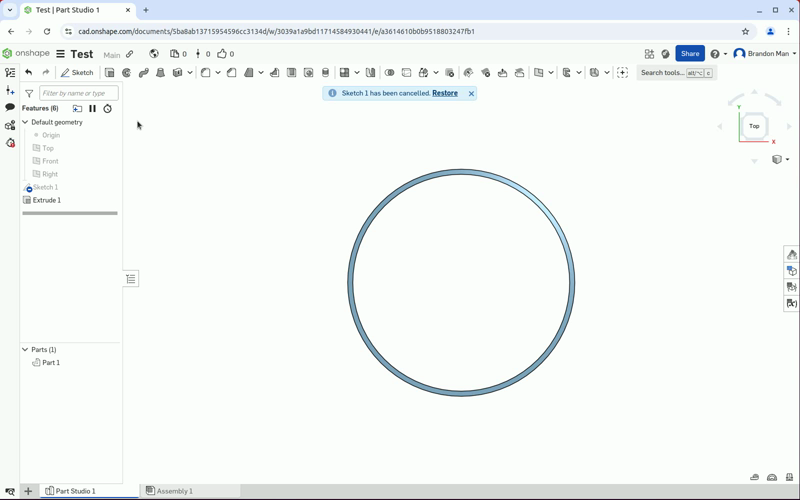
mouse_move(73, 189)
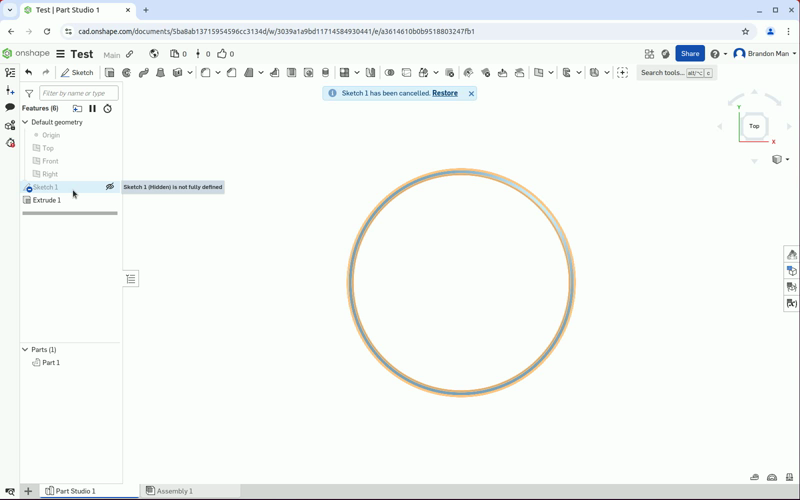
click(73, 189)
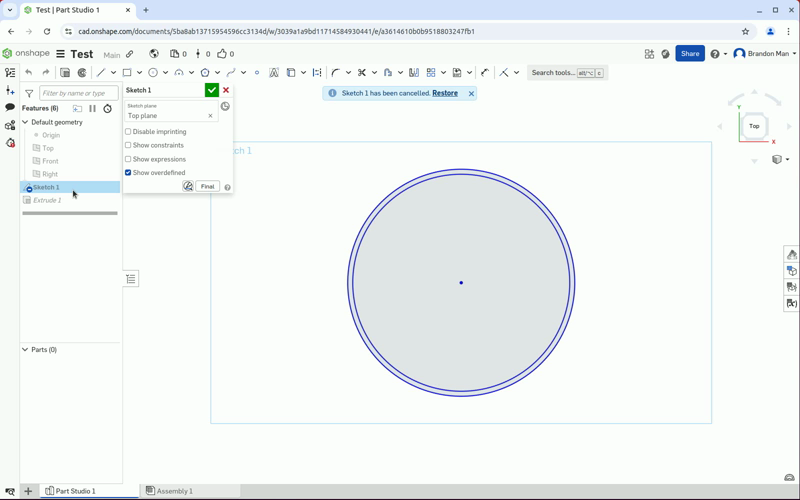
mouse_move(229, 92)
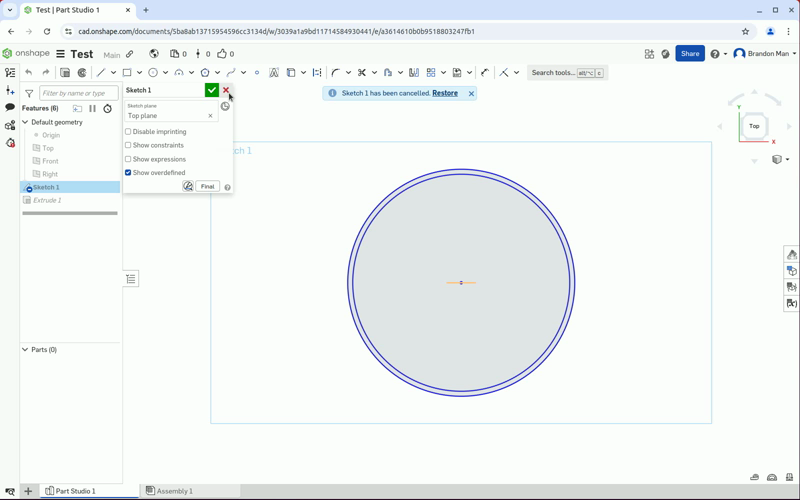
click(229, 92)
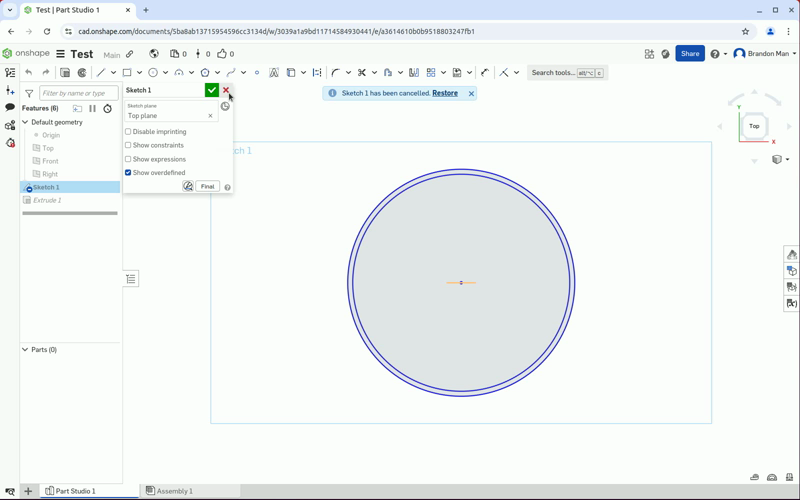
key(shift+s)
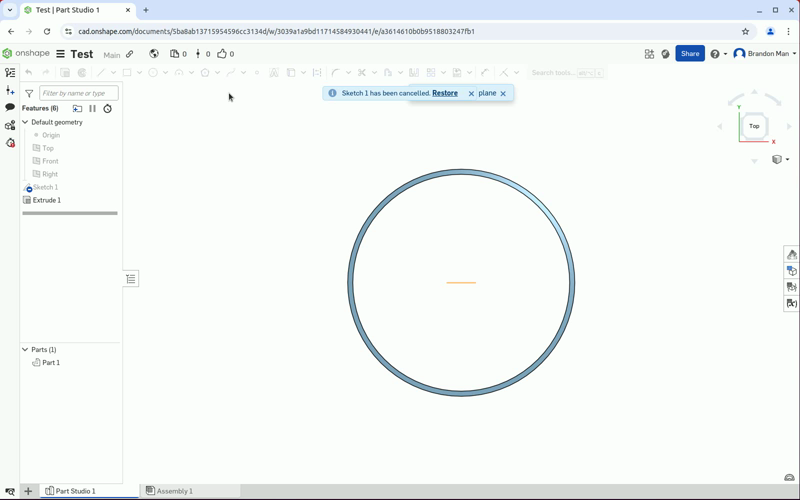
mouse_move(73, 150)
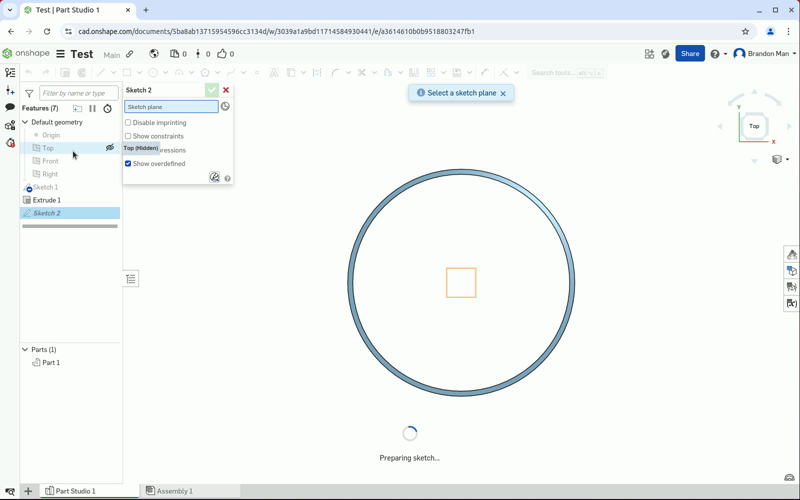
click(73, 150)
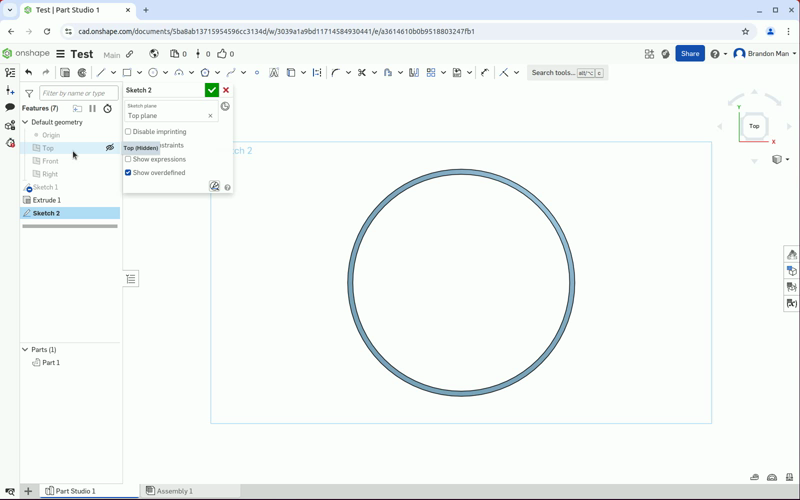
mouse_move(73, 352)
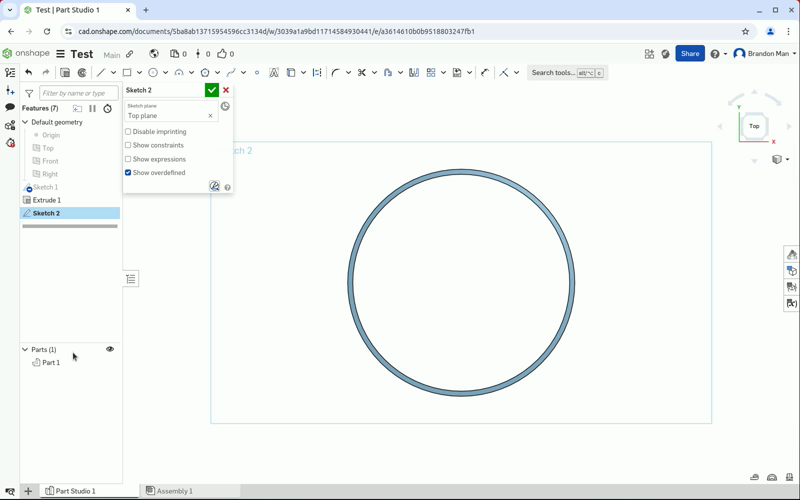
key(y)
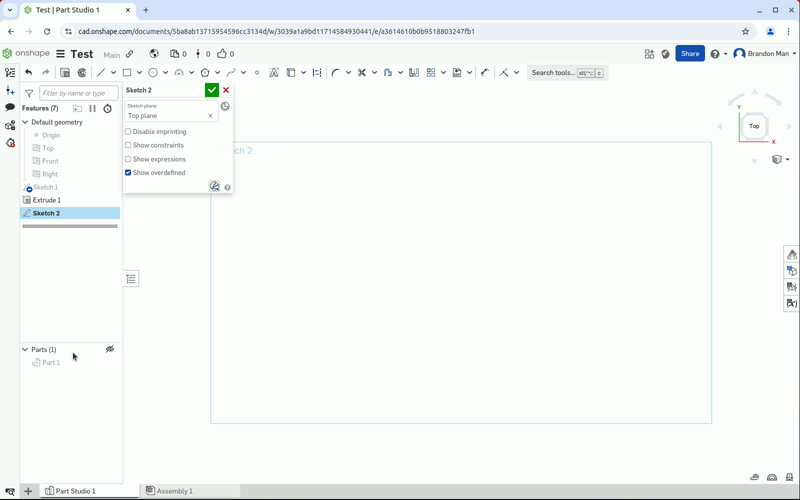
key(a)
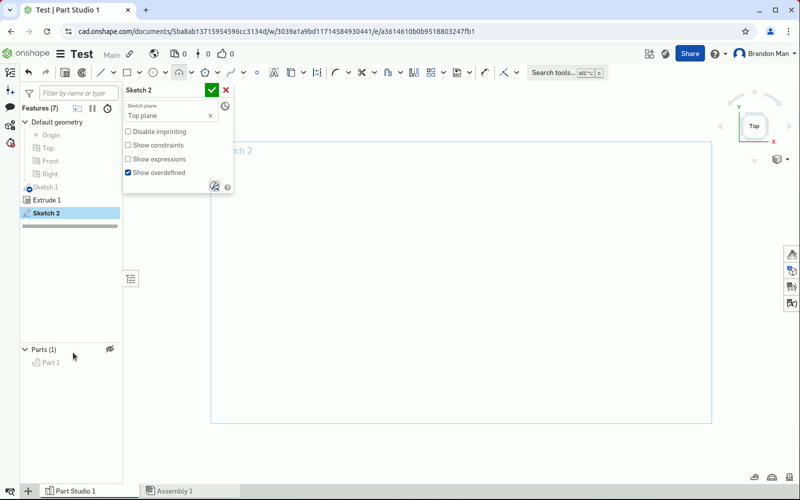
key_down(shift)
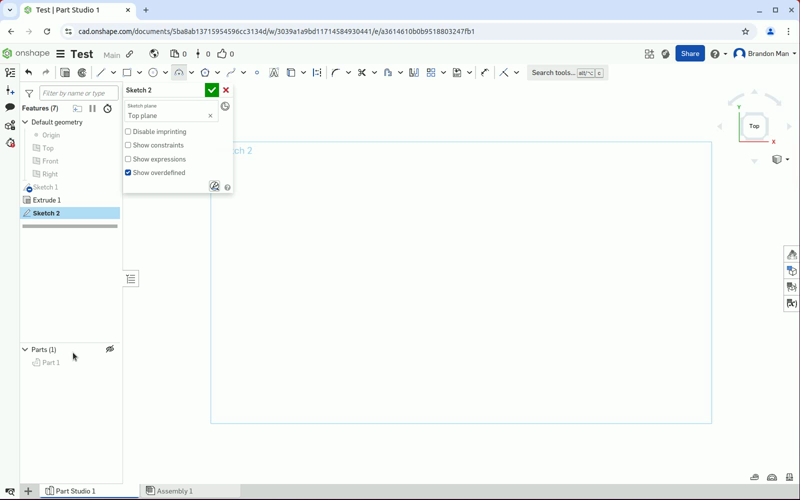
mouse_move(452, 391)
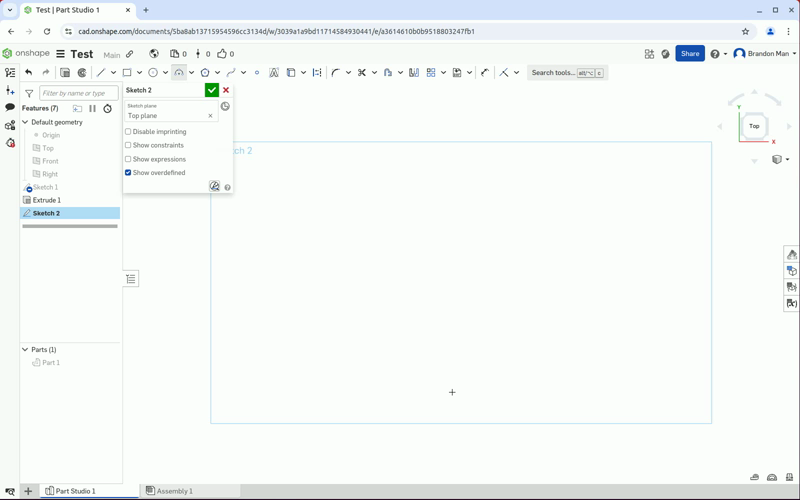
click(452, 391)
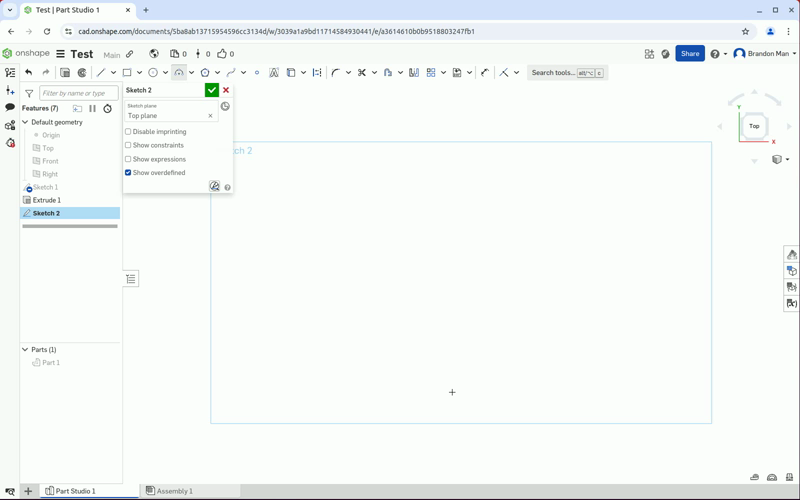
key_up(shift)
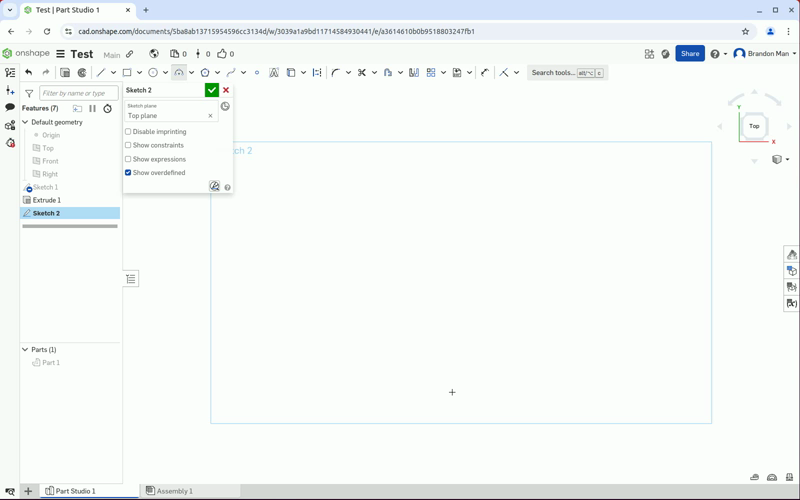
key_down(shift)
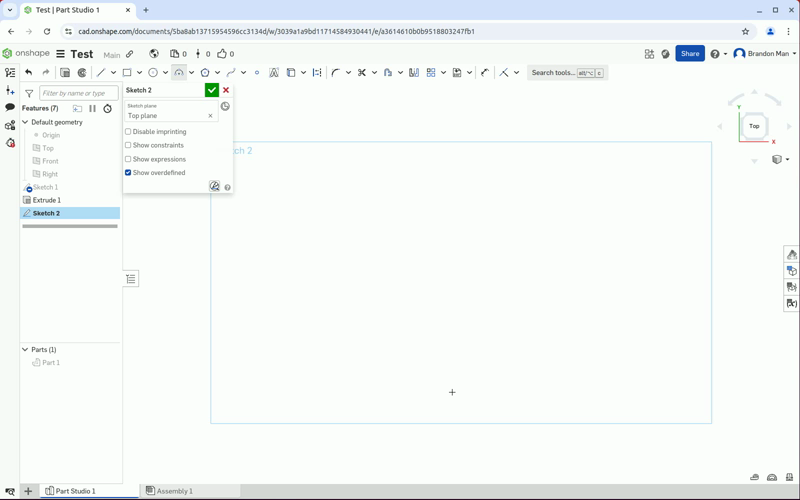
mouse_move(468, 391)
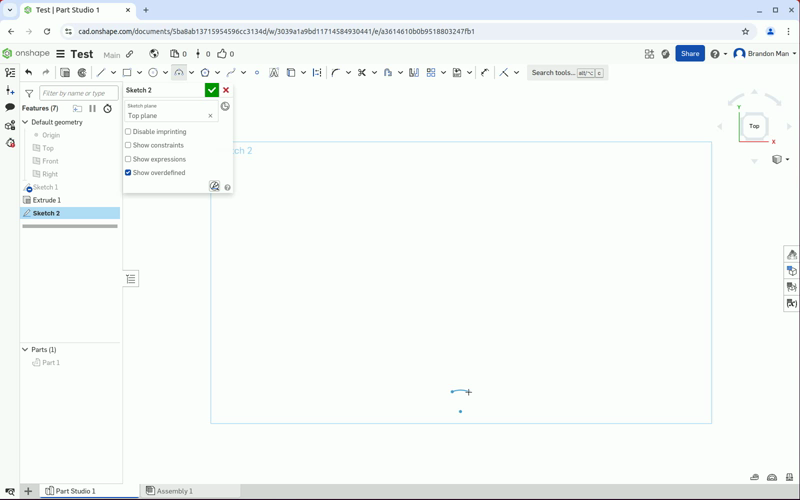
click(468, 391)
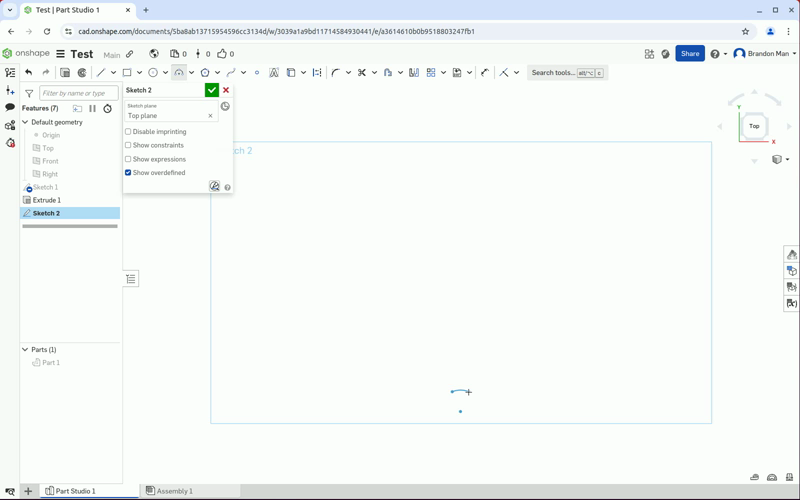
mouse_move(460, 174)
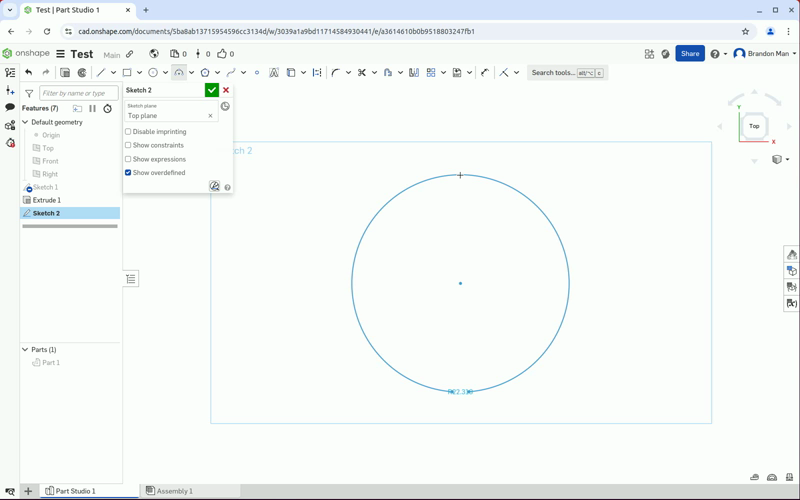
click(460, 174)
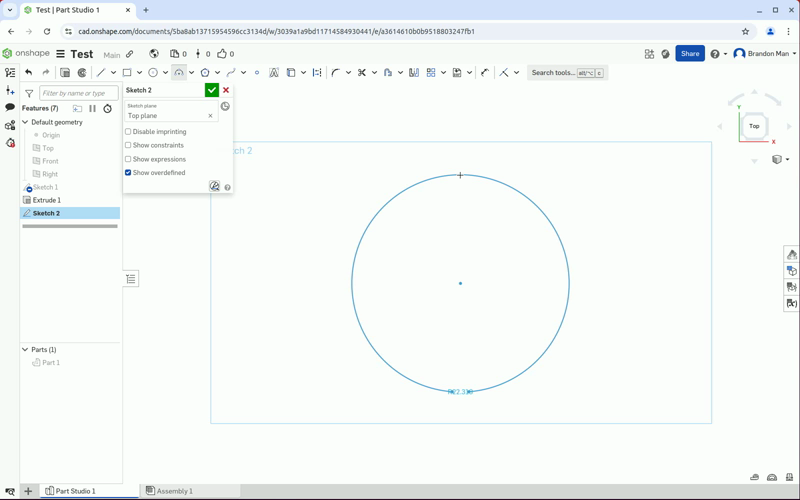
key_up(shift)
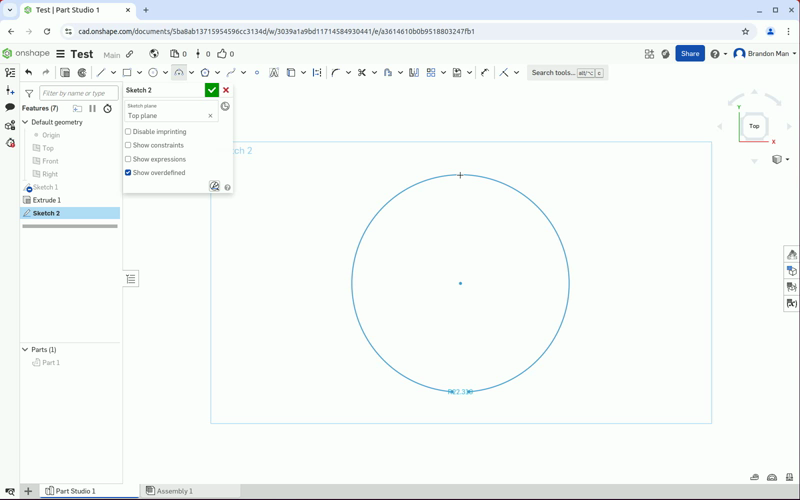
key(esc)
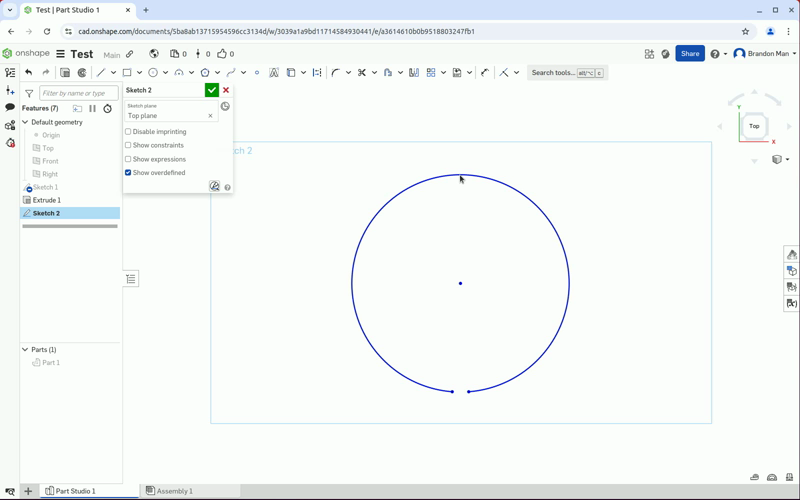
key(l)
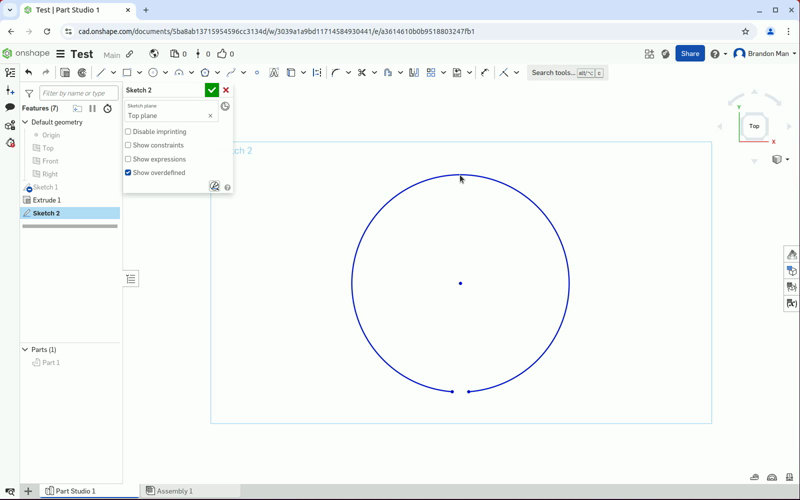
mouse_move(468, 391)
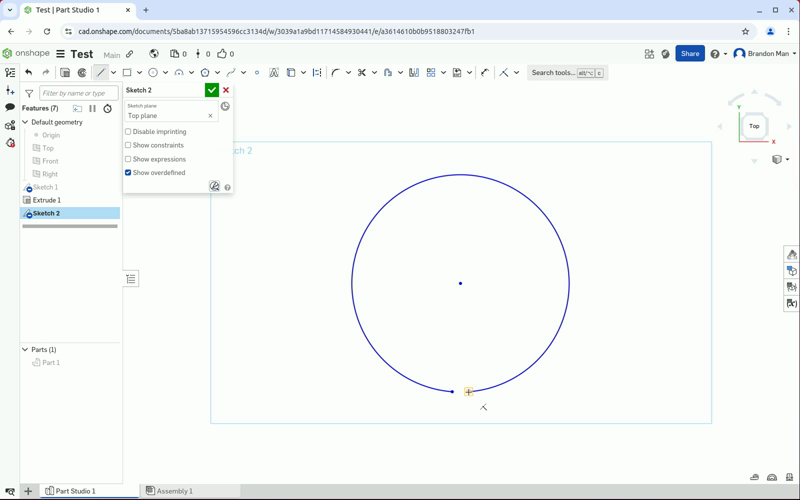
click(468, 391)
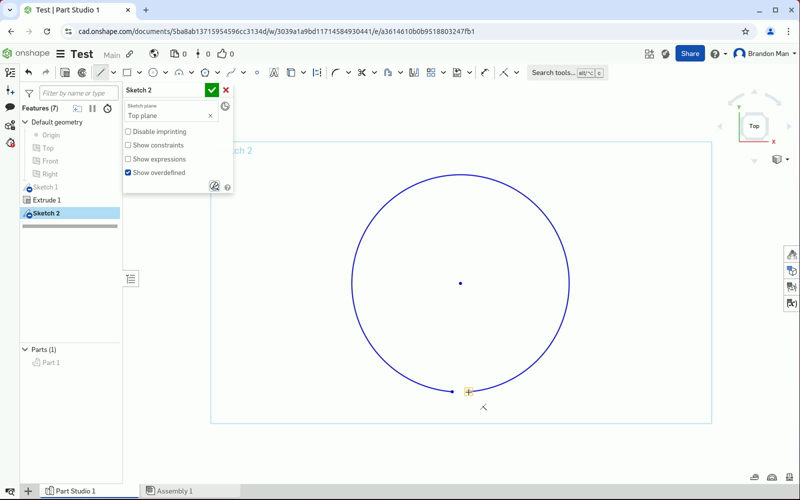
key_down(shift)
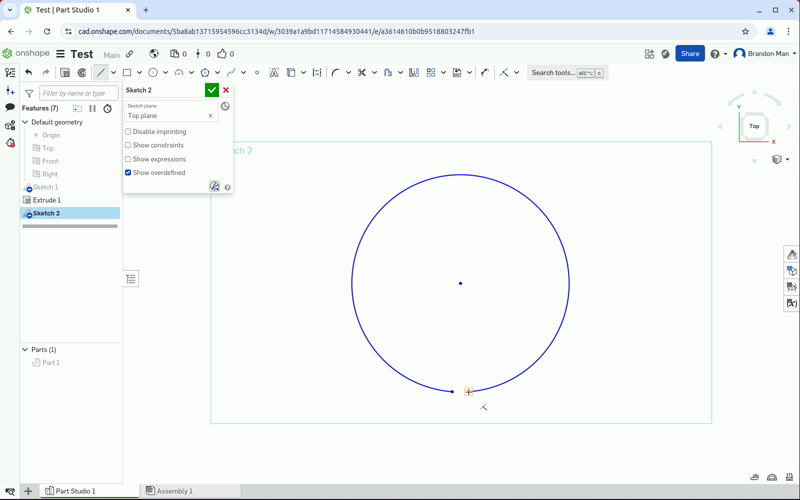
mouse_move(498, 391)
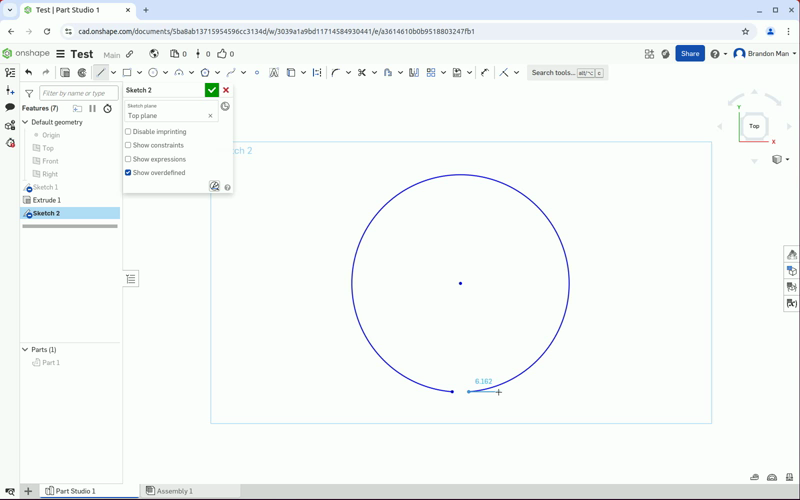
mouse_move(468, 385)
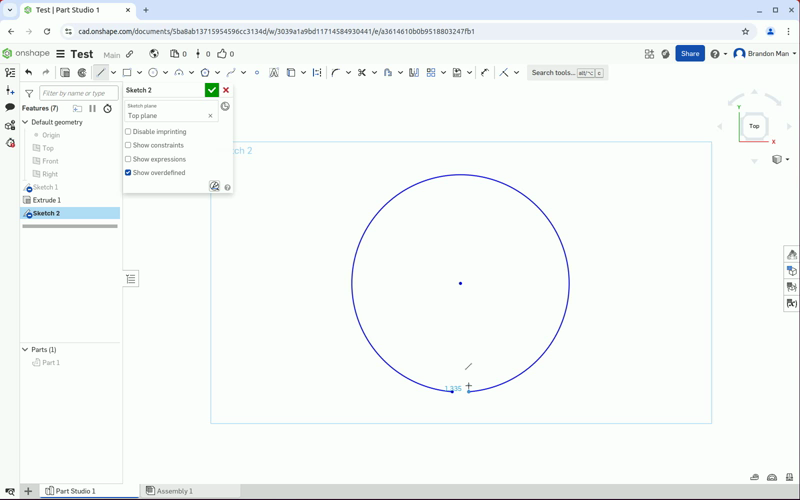
scroll(6)
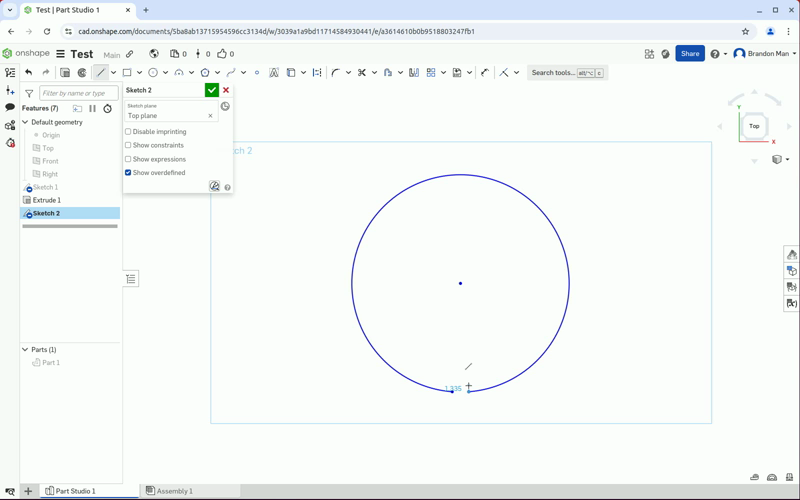
scroll(6)
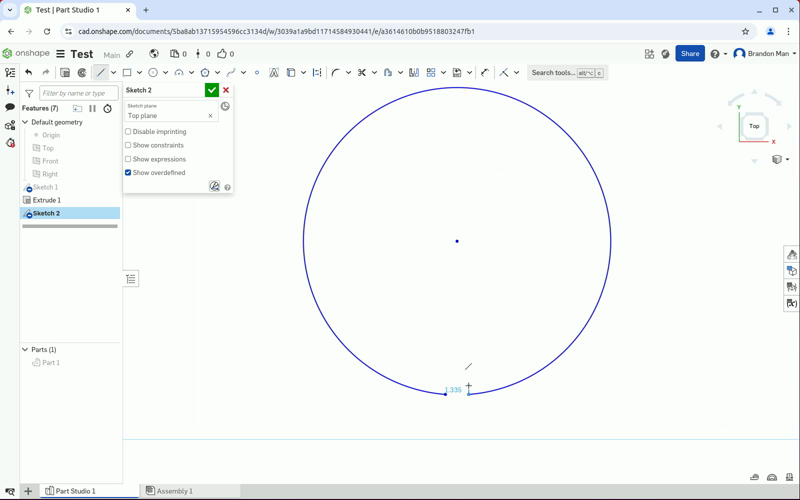
scroll(6)
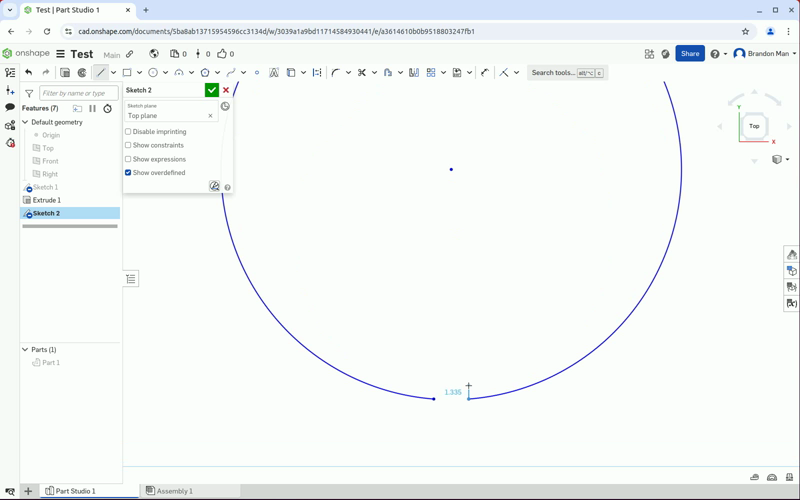
scroll(6)
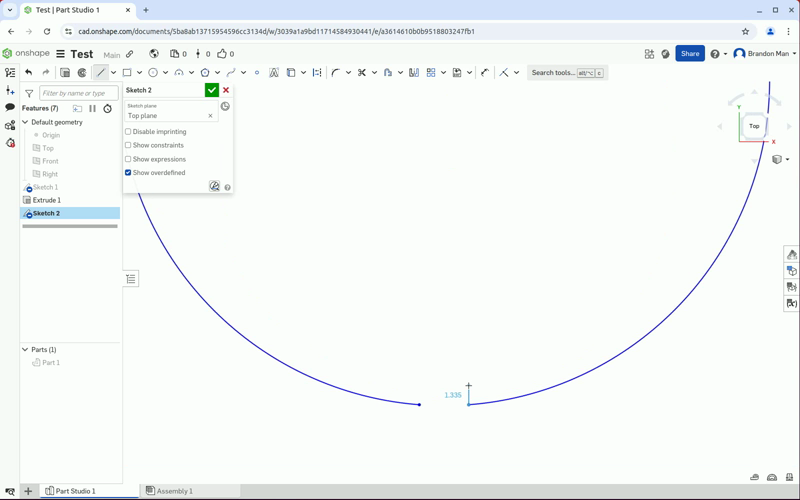
scroll(6)
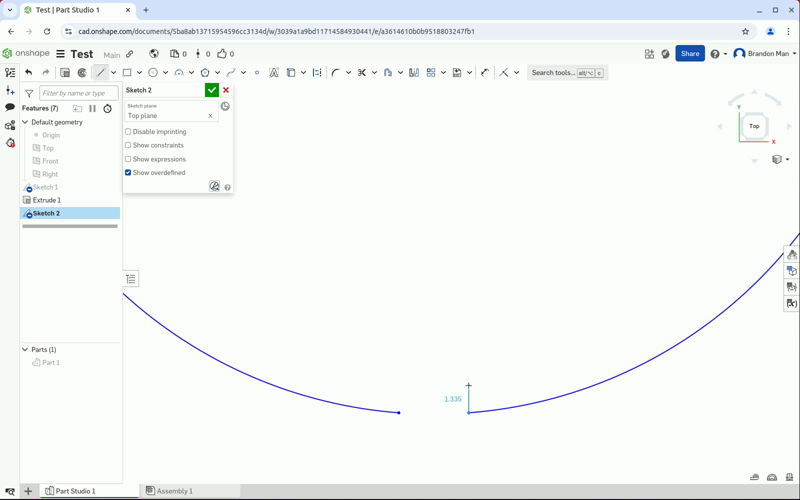
scroll(6)
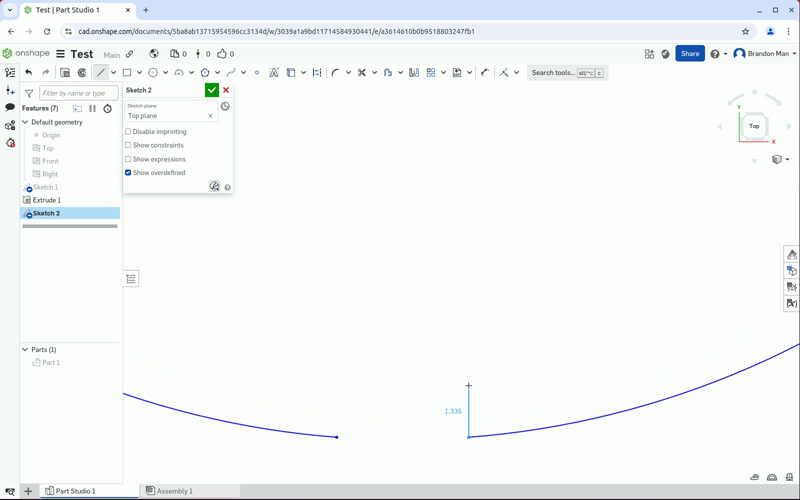
scroll(6)
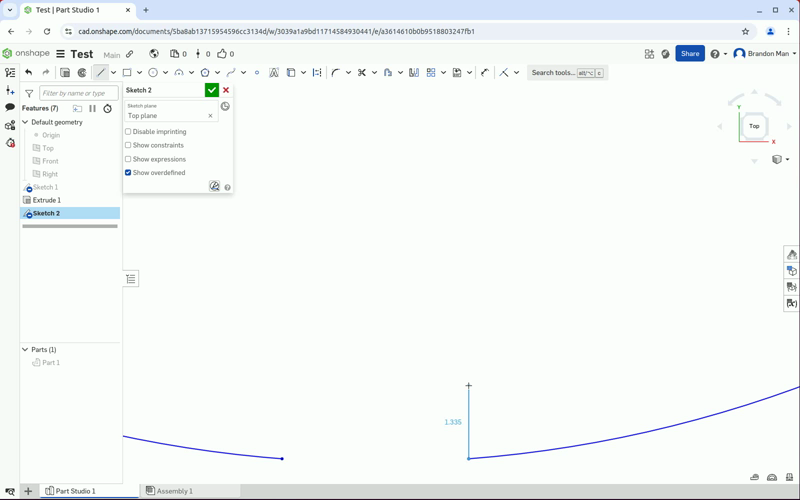
click(468, 385)
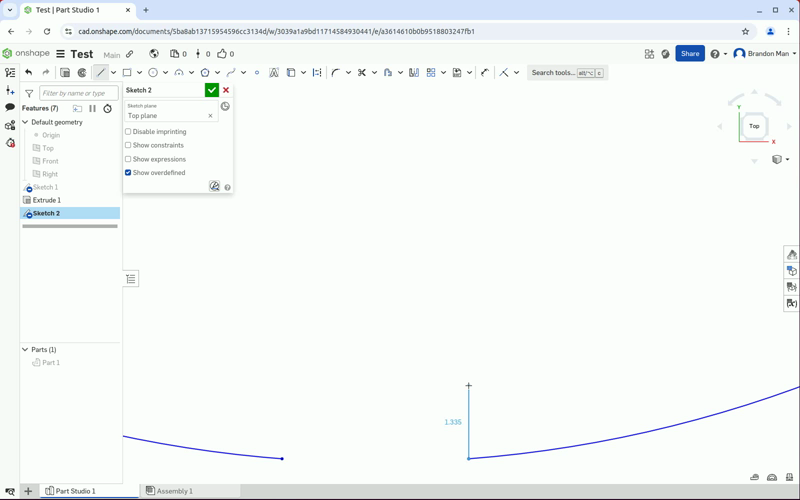
scroll(-6)
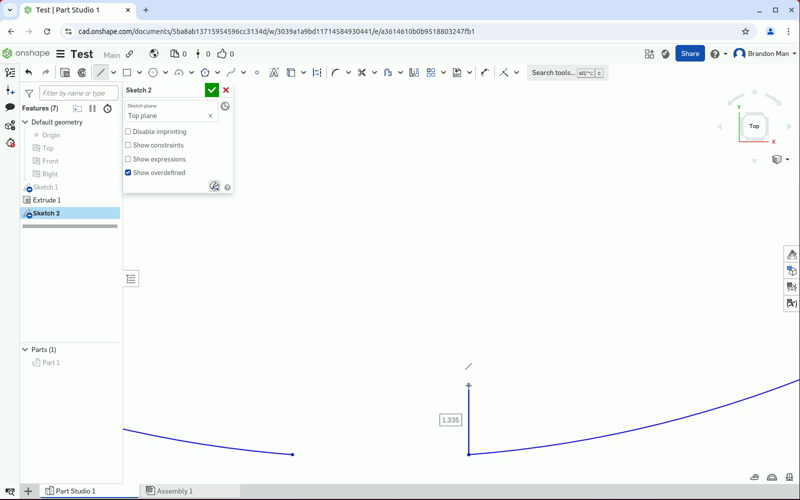
scroll(-6)
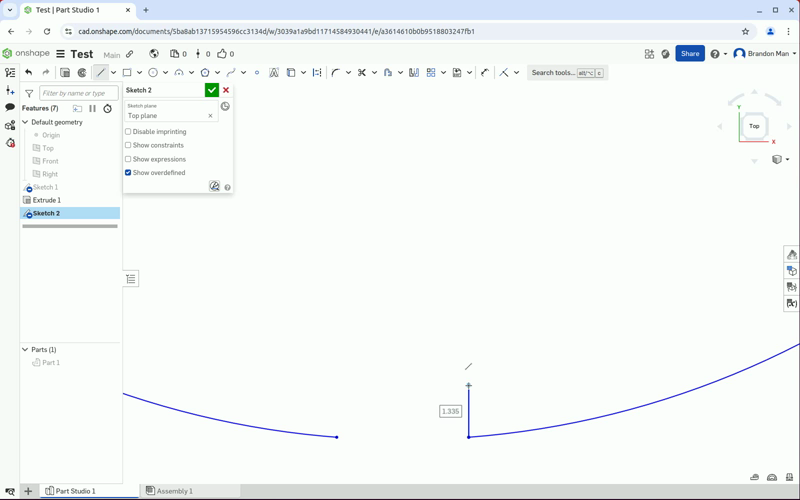
scroll(-6)
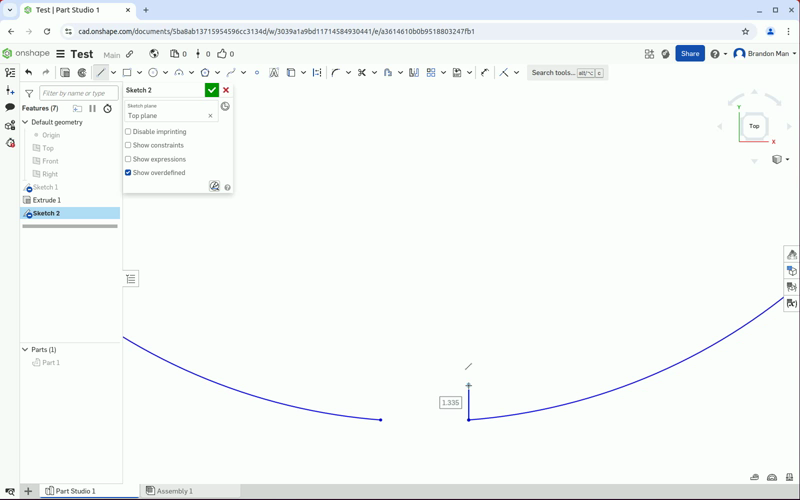
scroll(-6)
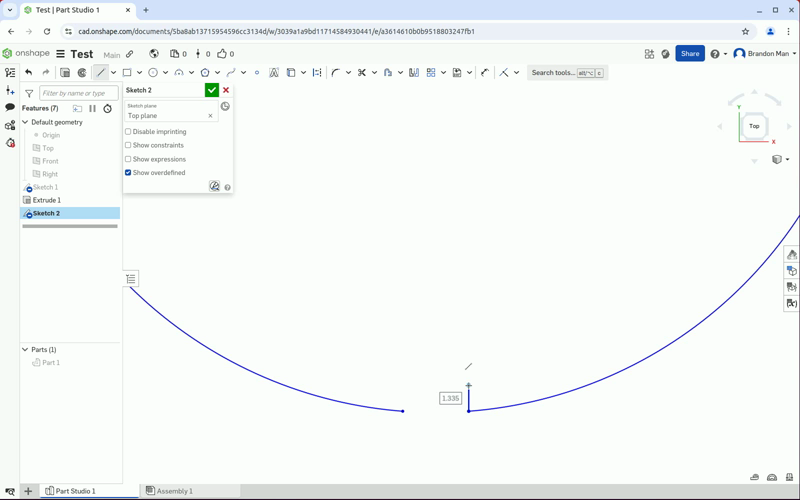
scroll(-6)
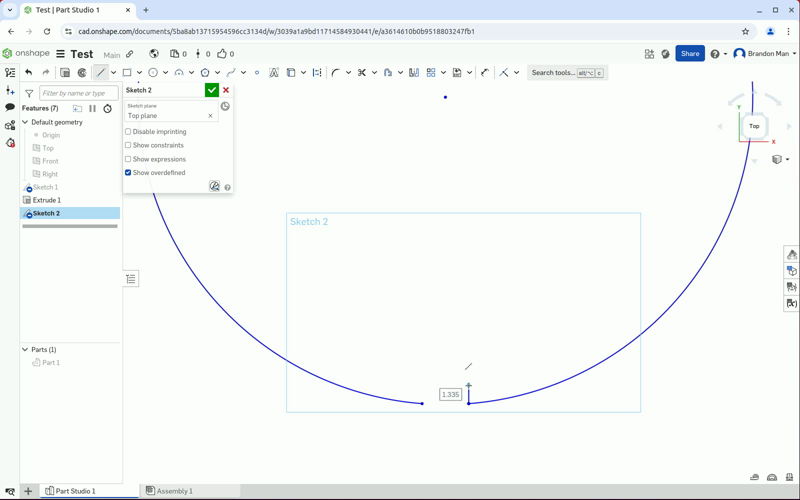
scroll(-6)
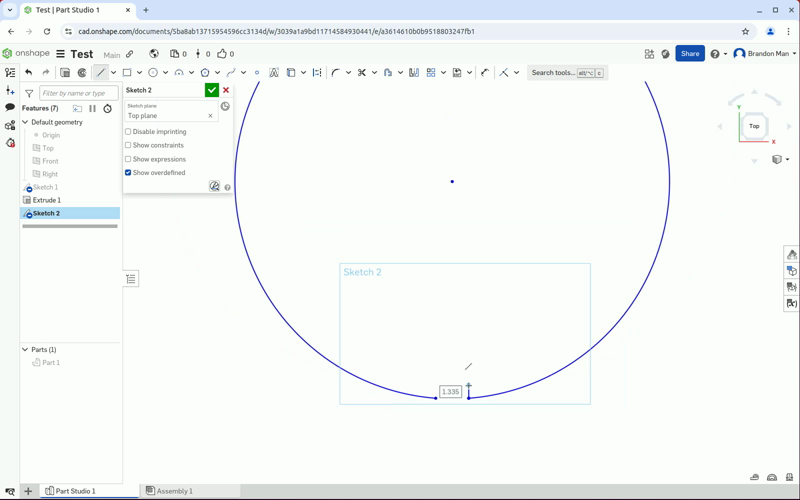
scroll(-6)
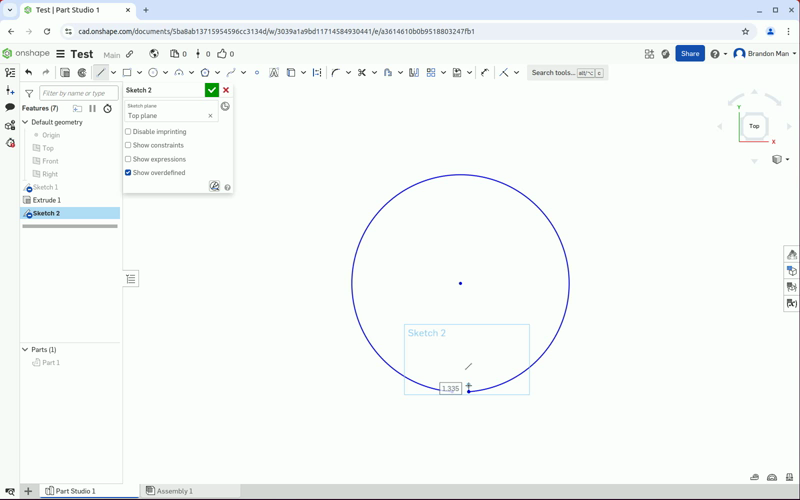
key_up(shift)
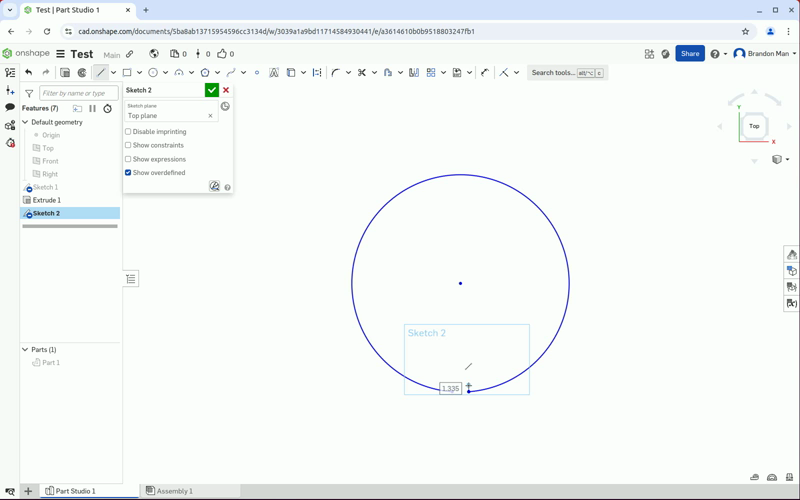
key(esc)
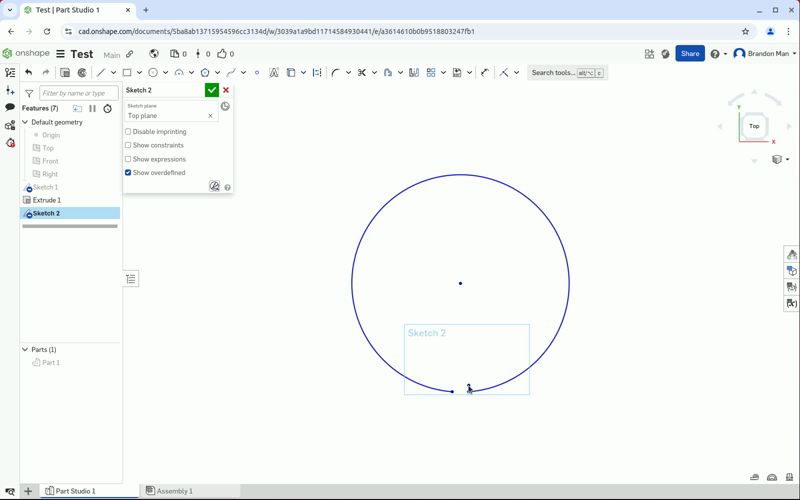
key(a)
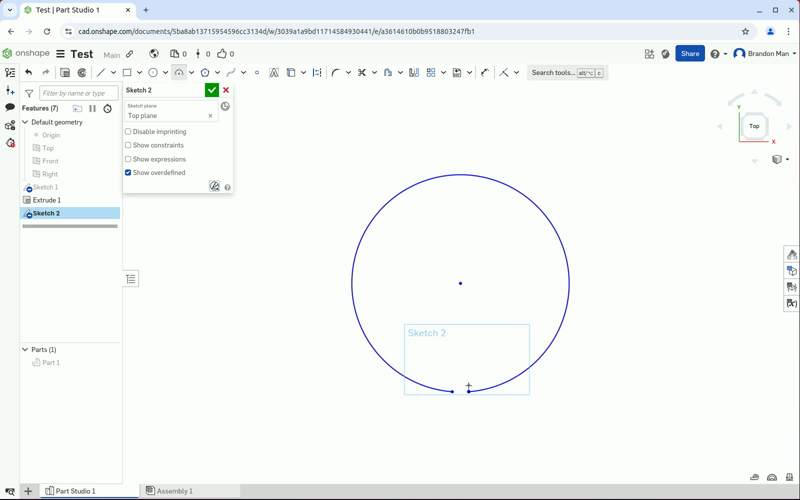
mouse_move(468, 385)
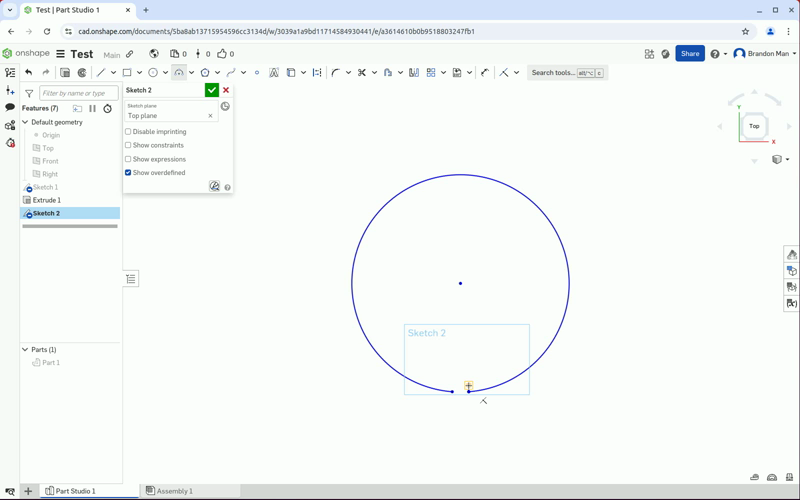
click(468, 385)
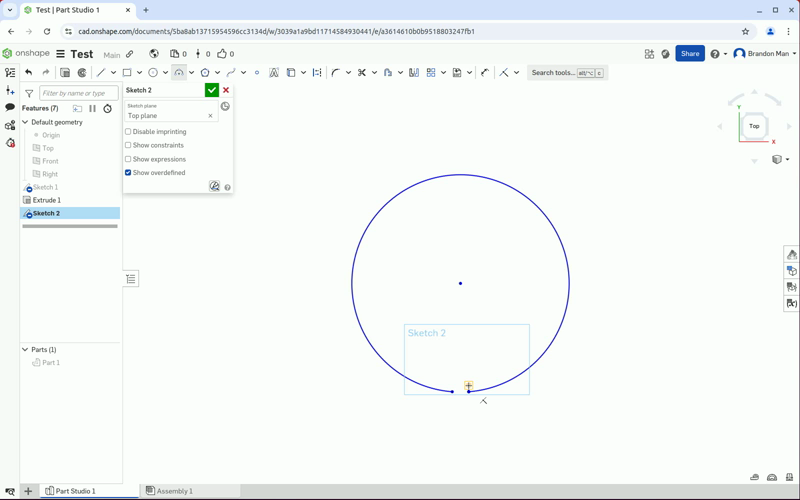
key_down(shift)
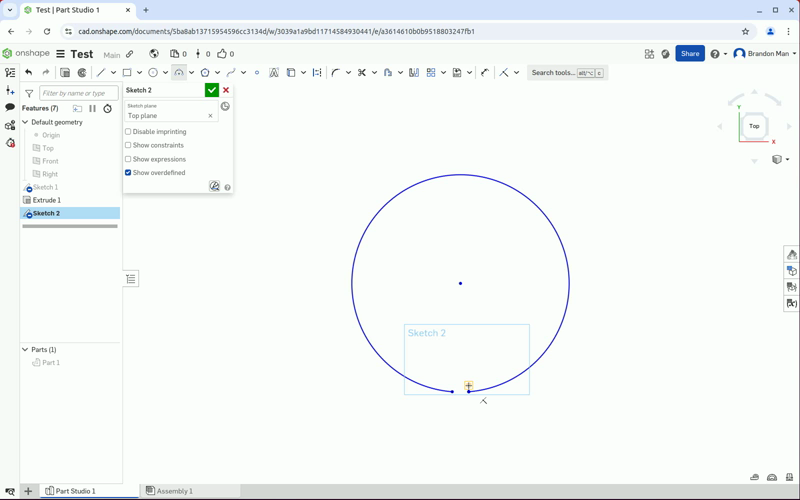
mouse_move(452, 385)
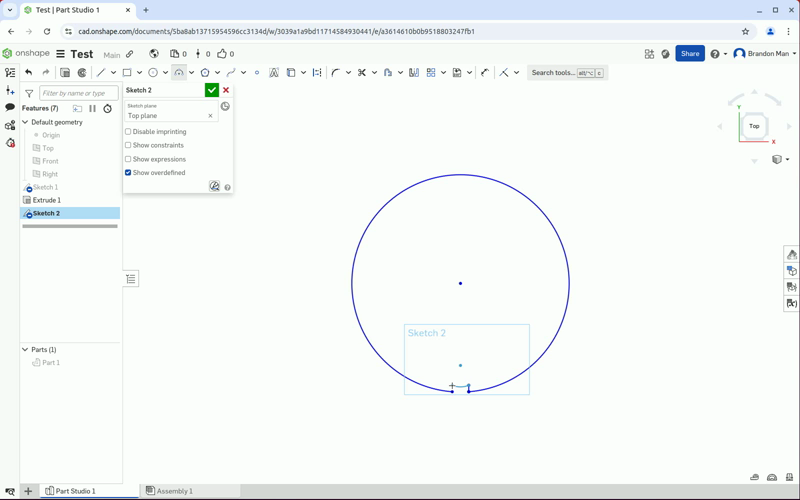
click(452, 385)
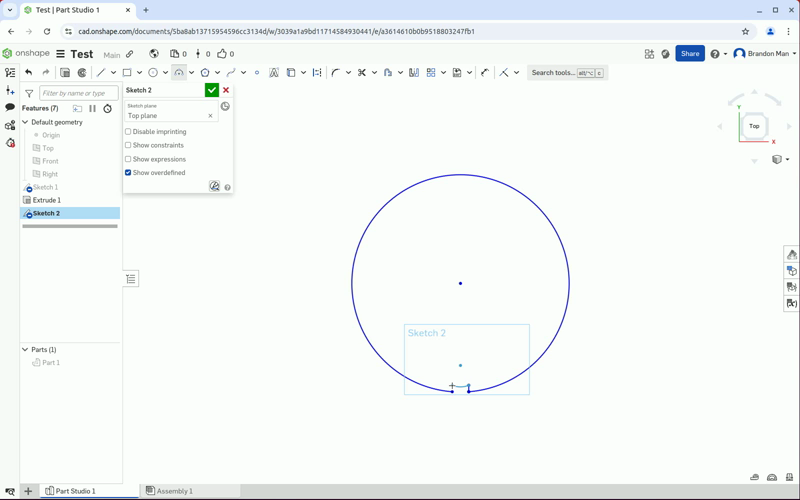
mouse_move(460, 377)
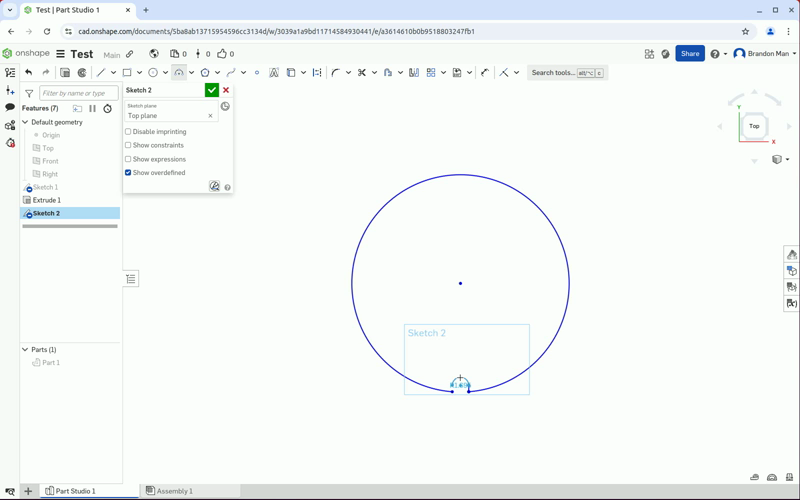
click(460, 377)
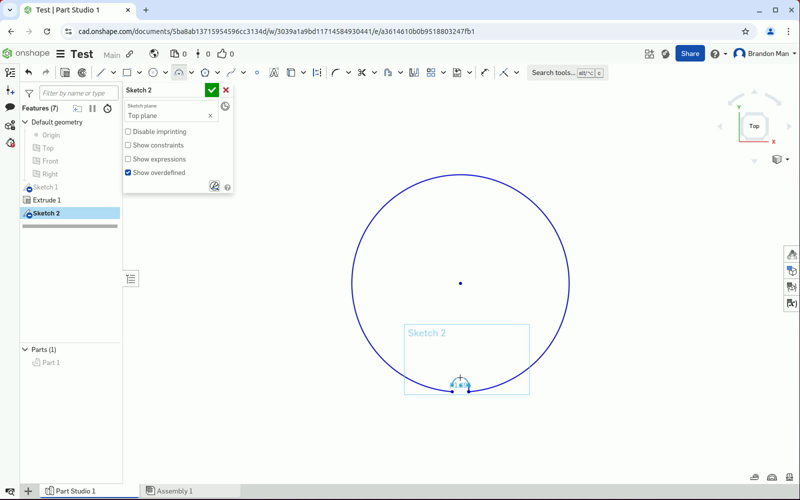
key_up(shift)
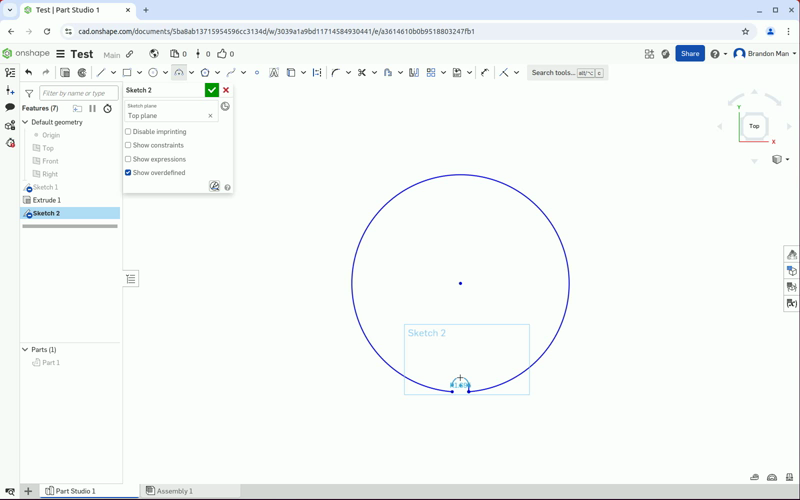
key(esc)
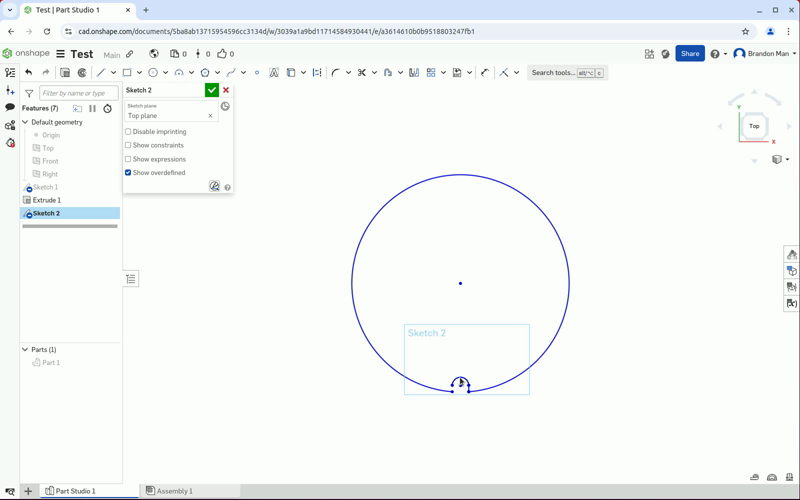
key(l)
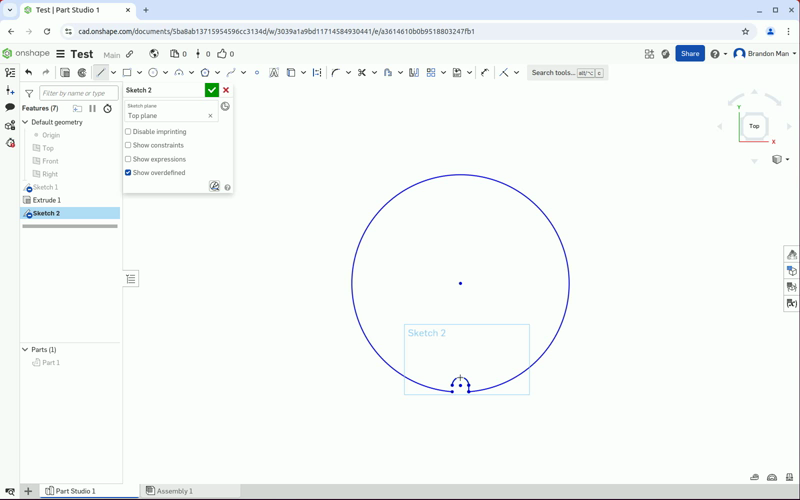
mouse_move(452, 385)
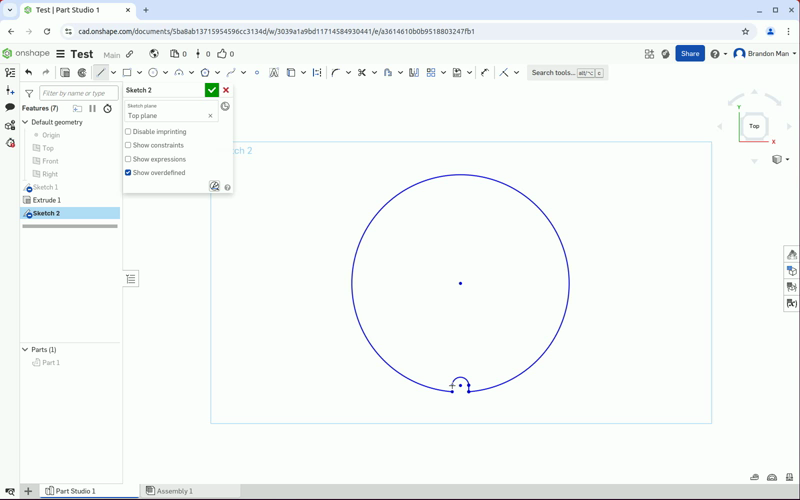
click(452, 385)
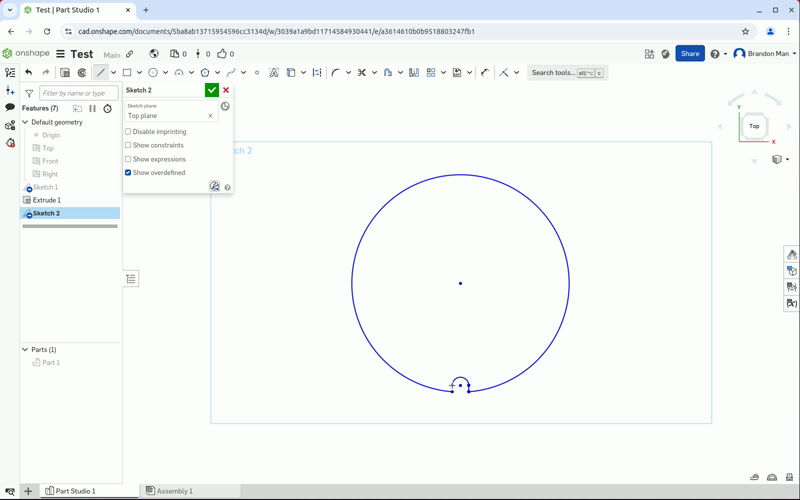
mouse_move(482, 385)
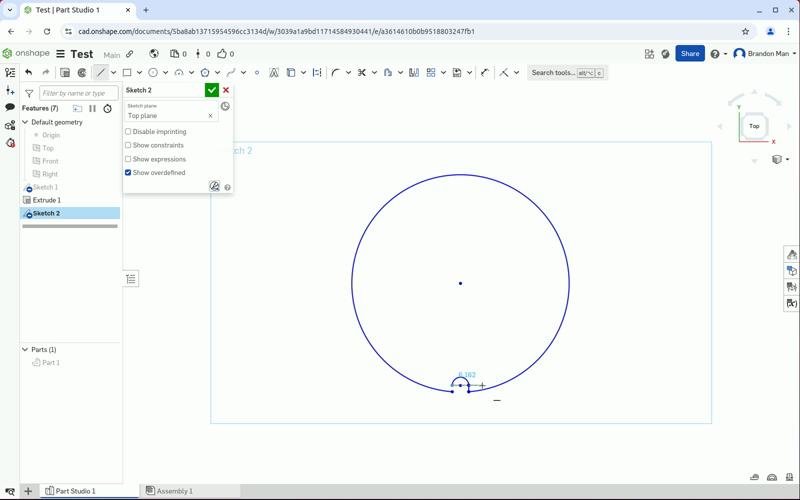
key_down(shift)
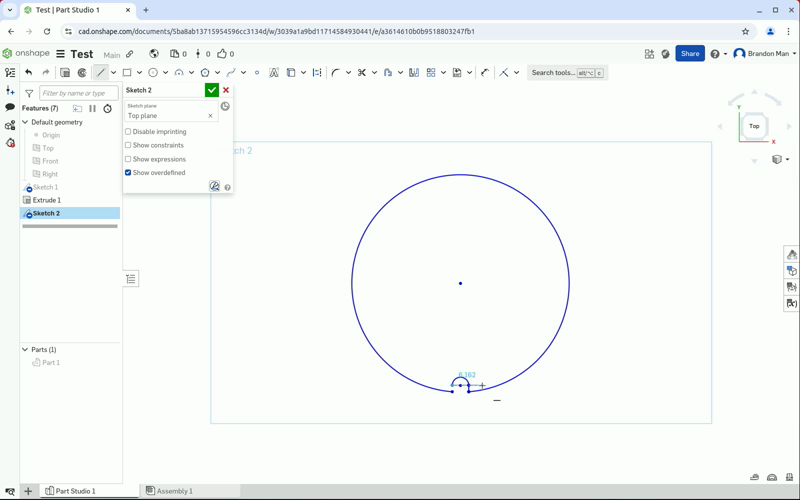
mouse_move(452, 391)
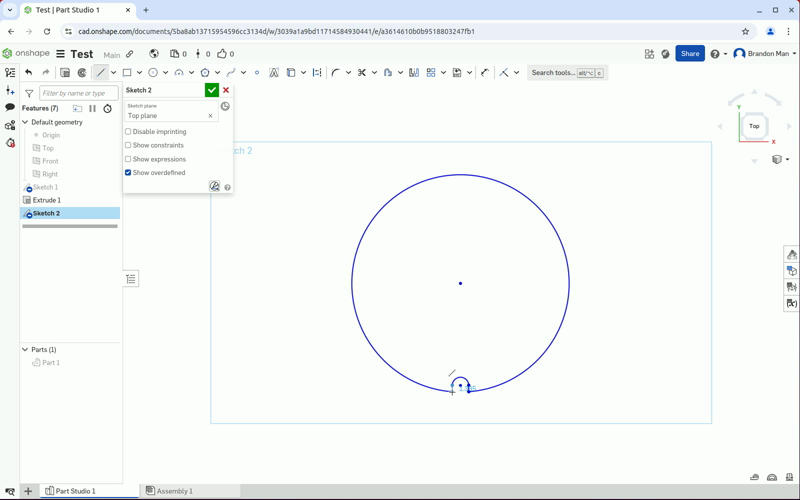
scroll(6)
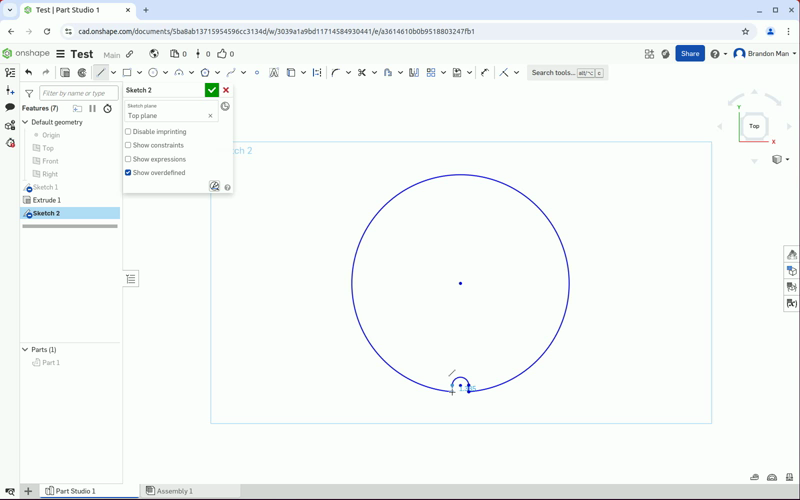
scroll(6)
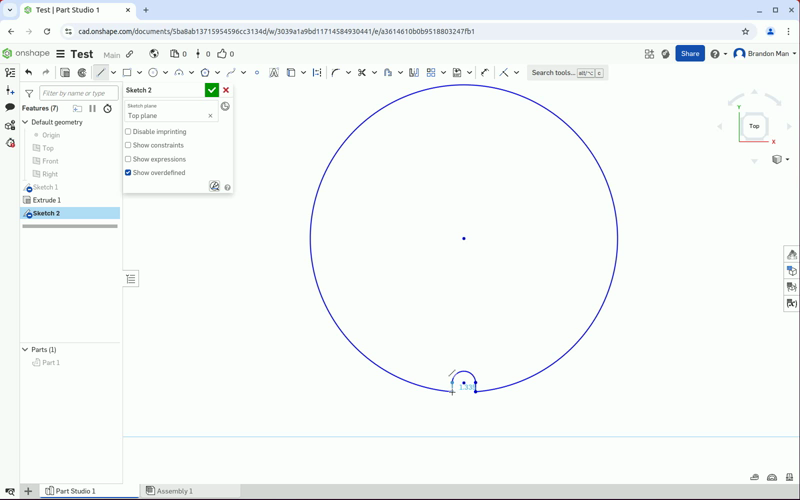
scroll(6)
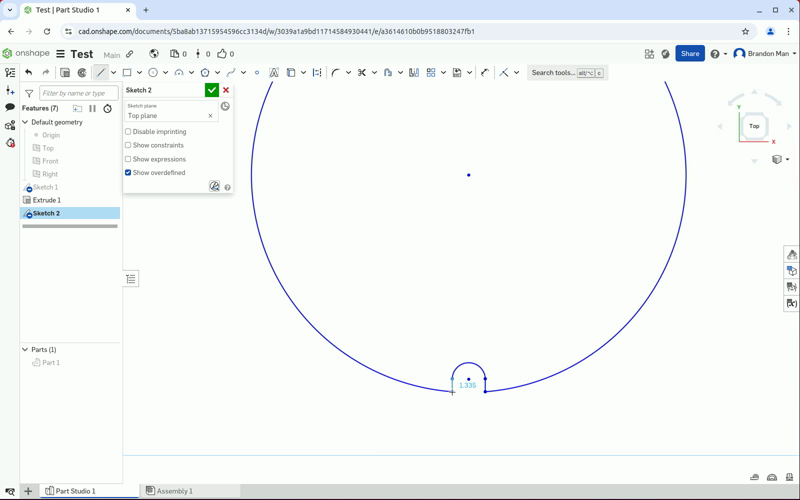
scroll(6)
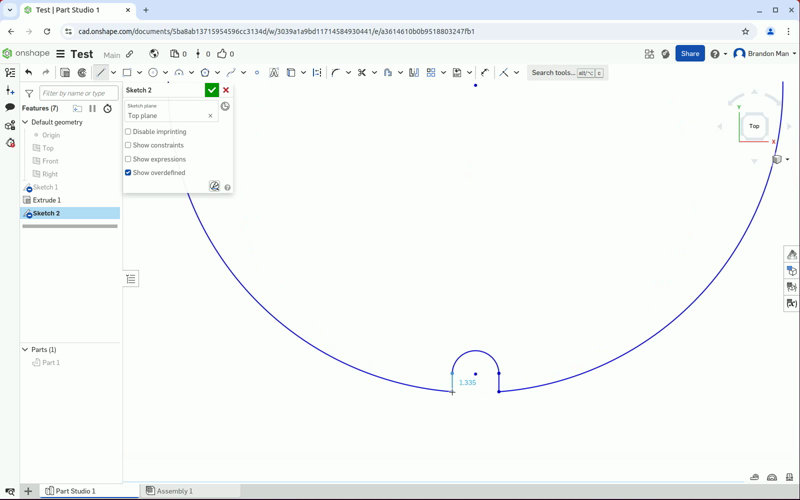
scroll(6)
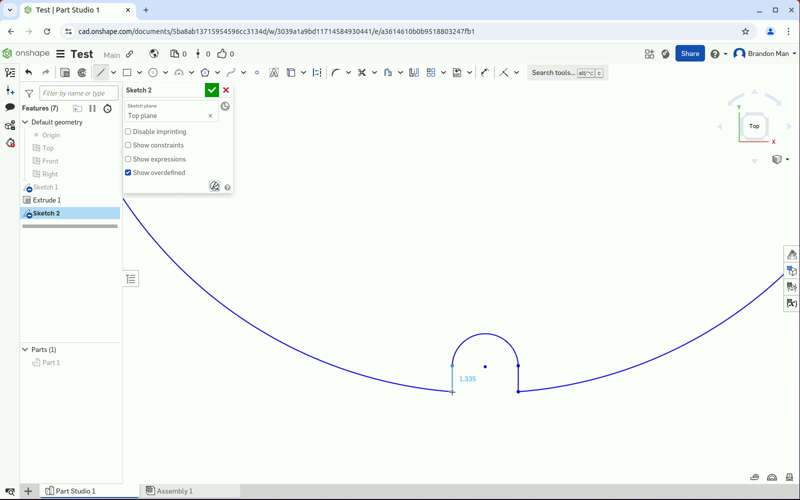
scroll(6)
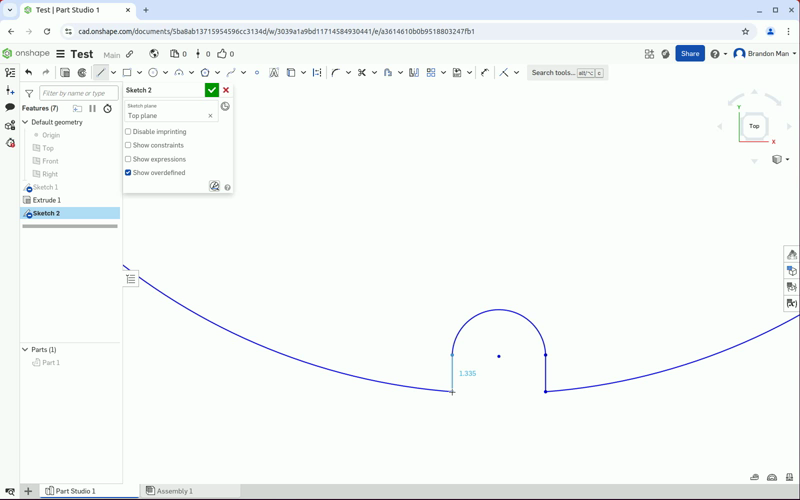
scroll(6)
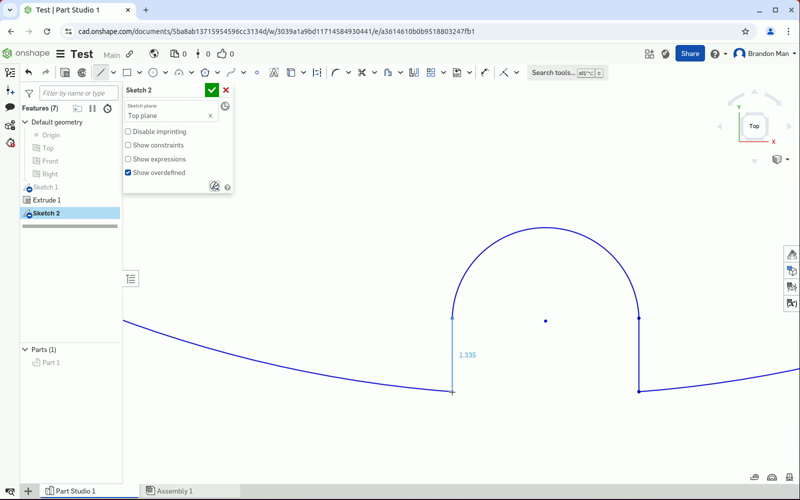
key_up(shift)
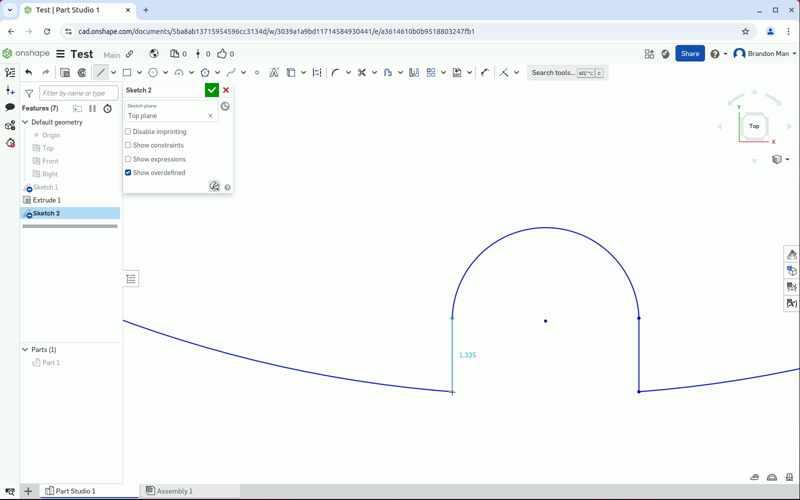
click(452, 391)
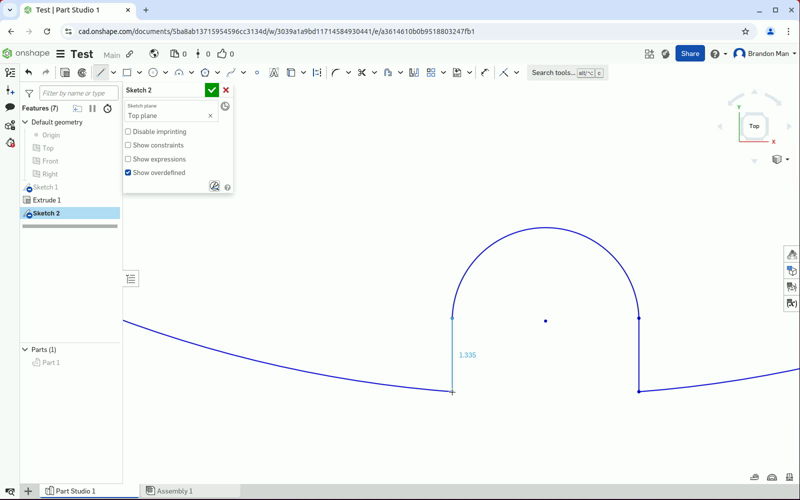
scroll(-6)
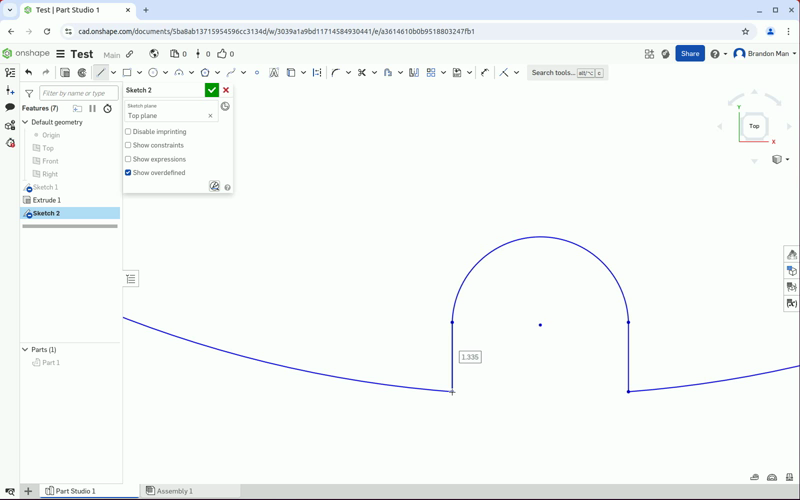
scroll(-6)
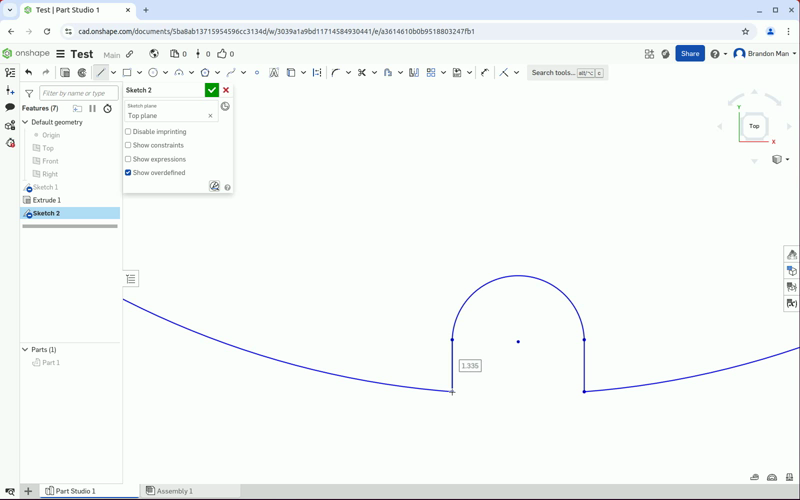
scroll(-6)
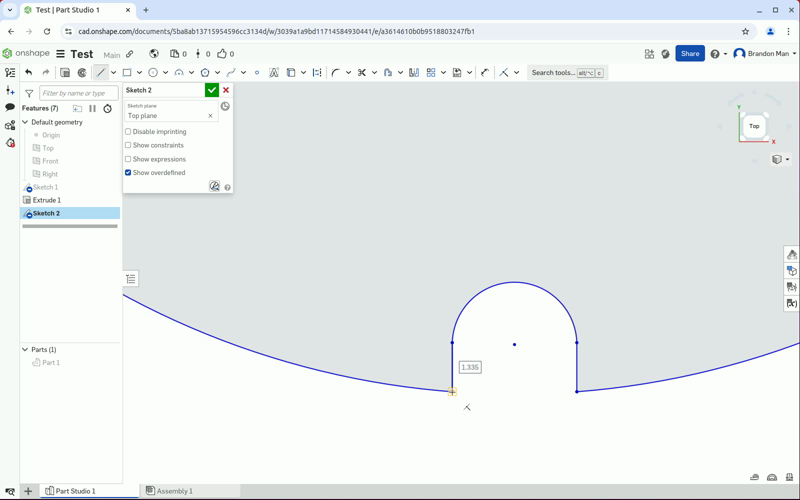
scroll(-6)
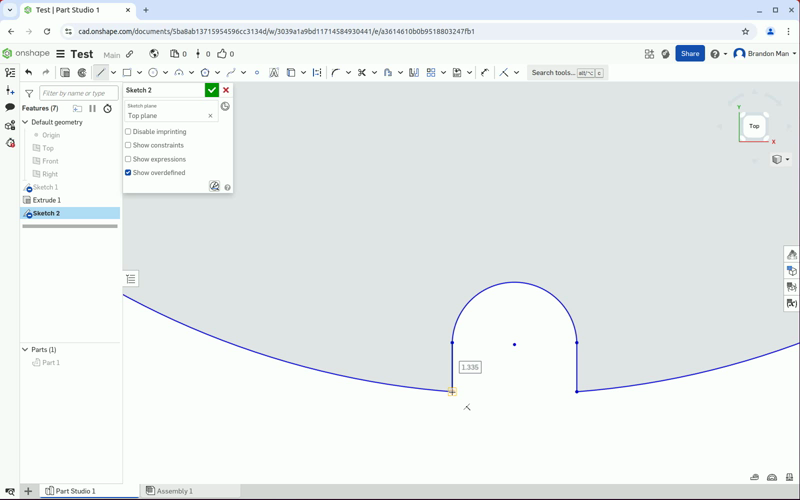
scroll(-6)
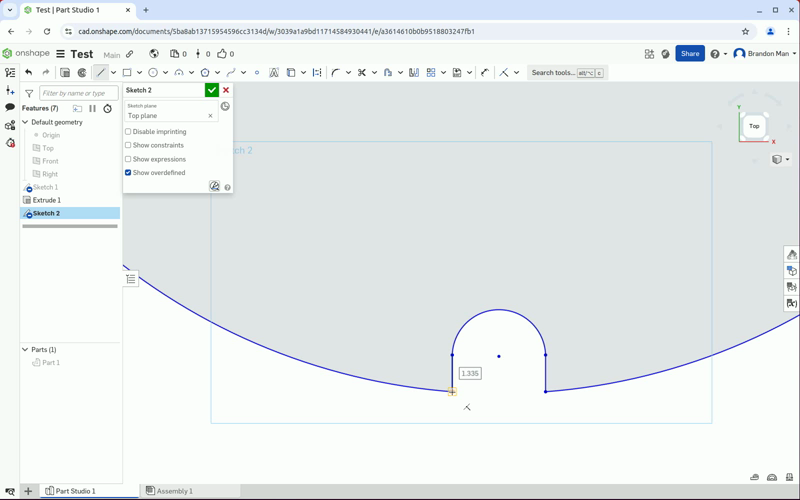
scroll(-6)
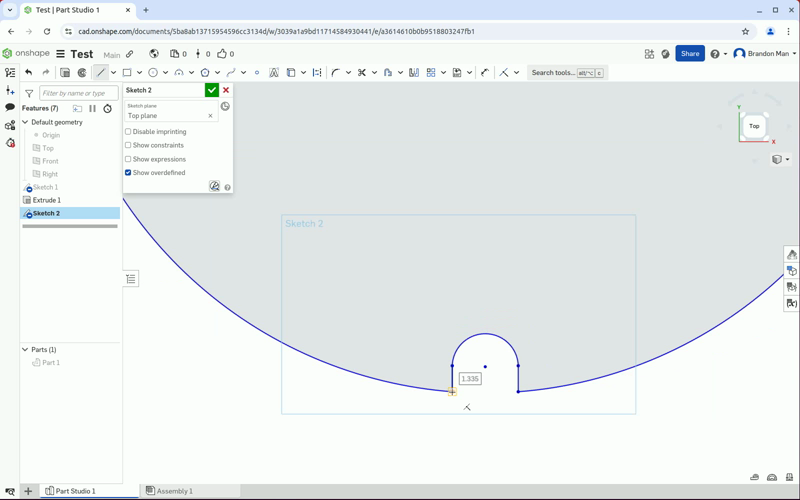
scroll(-6)
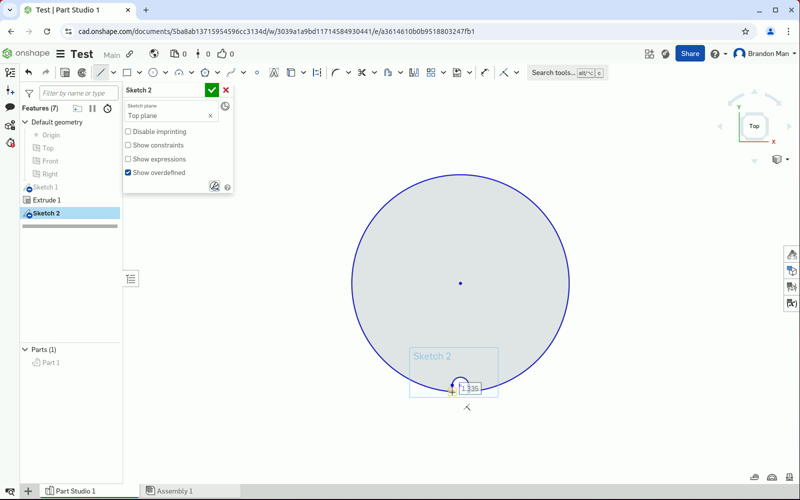
key(esc)
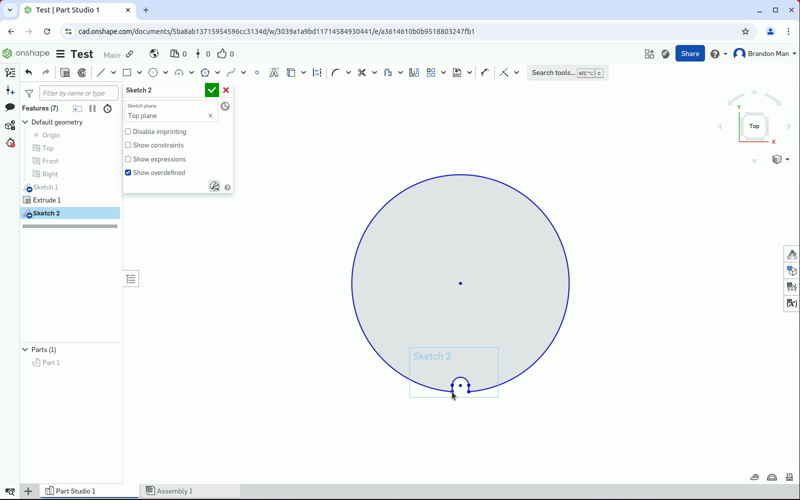
mouse_move(398, 298)
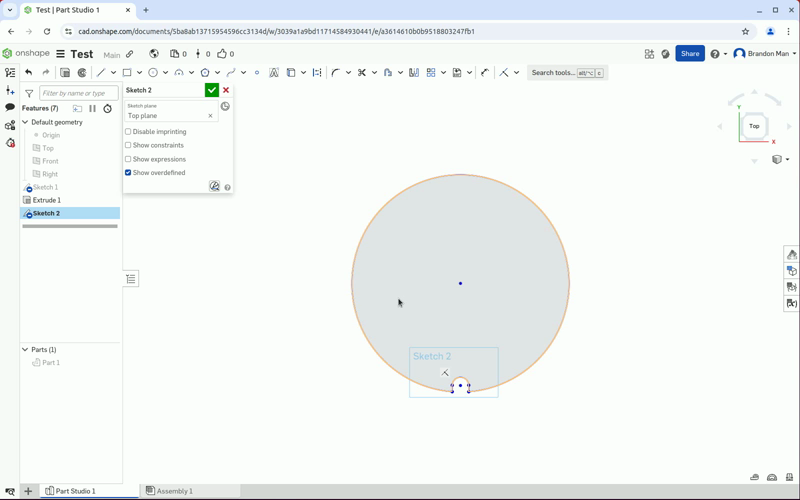
click(398, 298)
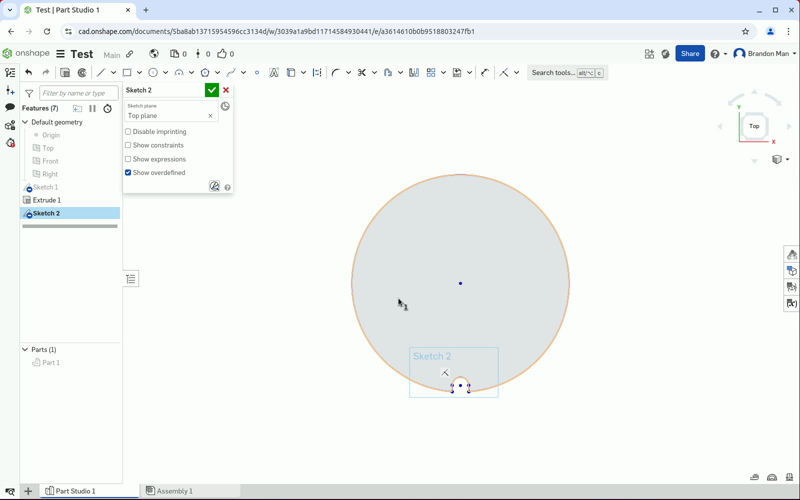
mouse_move(73, 352)
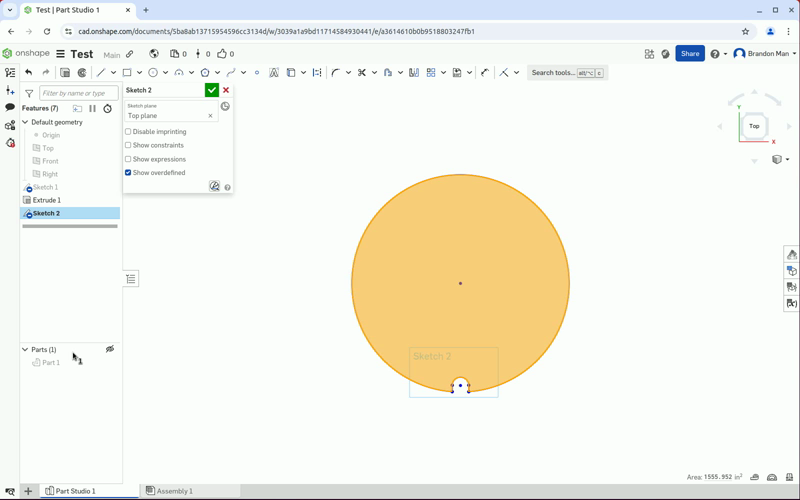
key(shift+y)
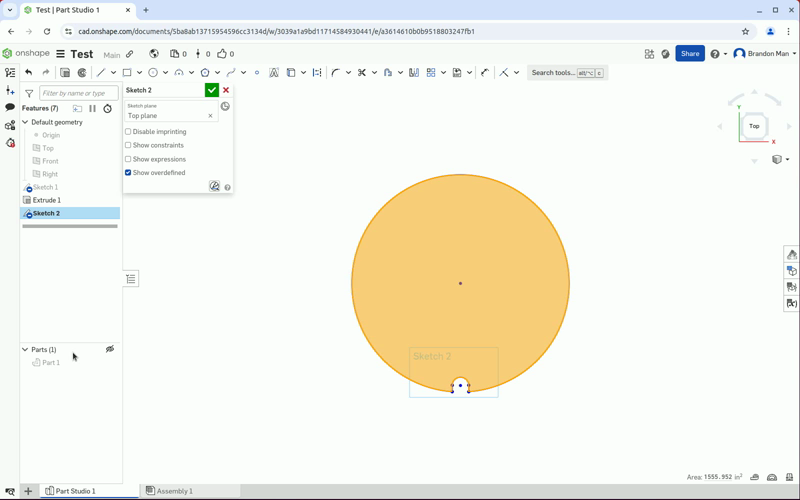
key(shift+e)
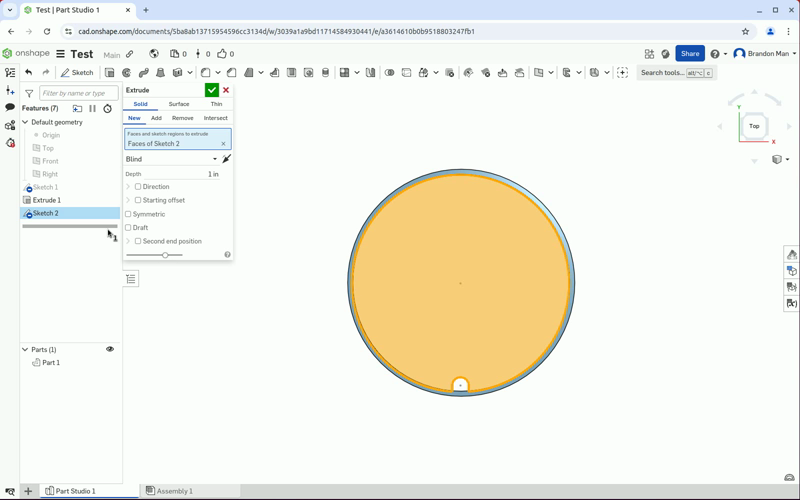
mouse_move(143, 106)
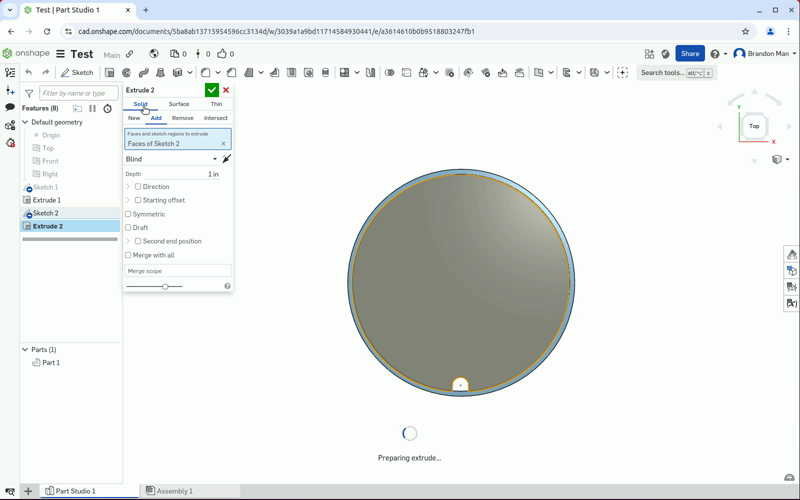
click(143, 106)
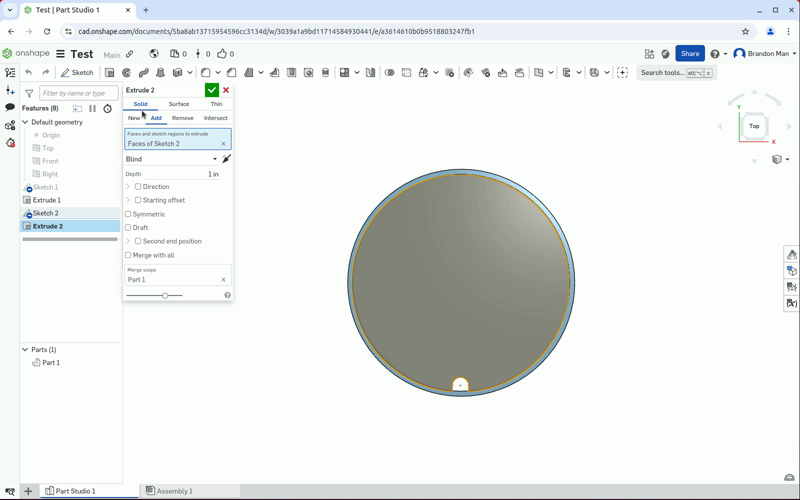
mouse_move(137, 120)
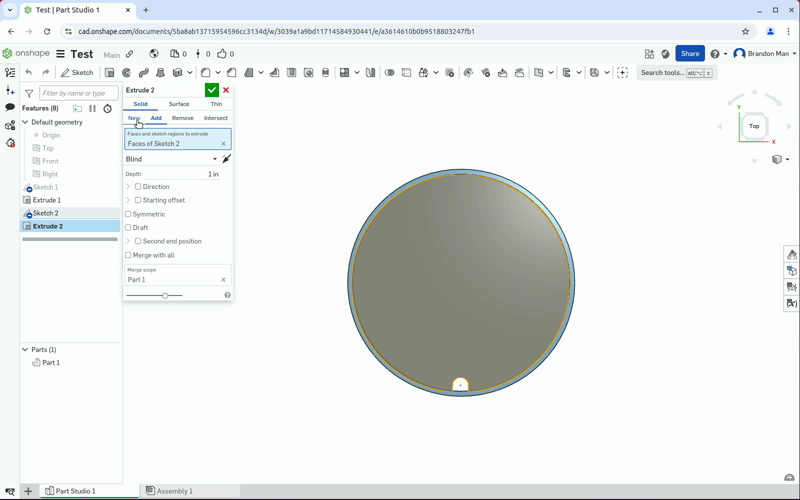
click(137, 120)
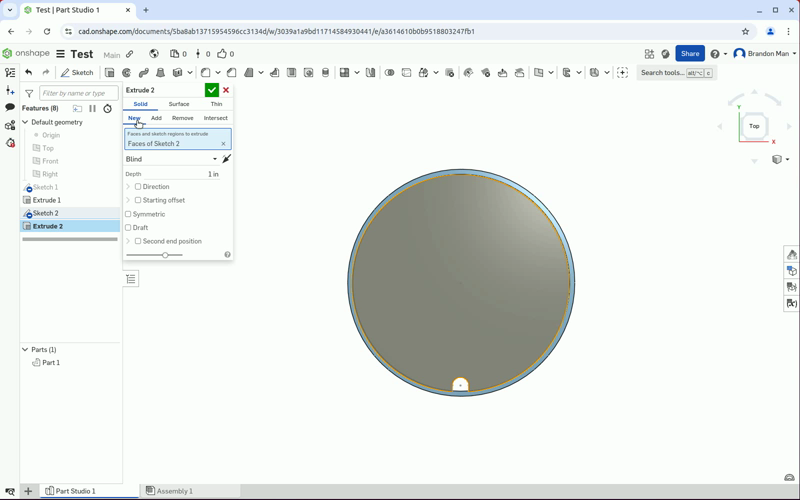
key(tab, 4)
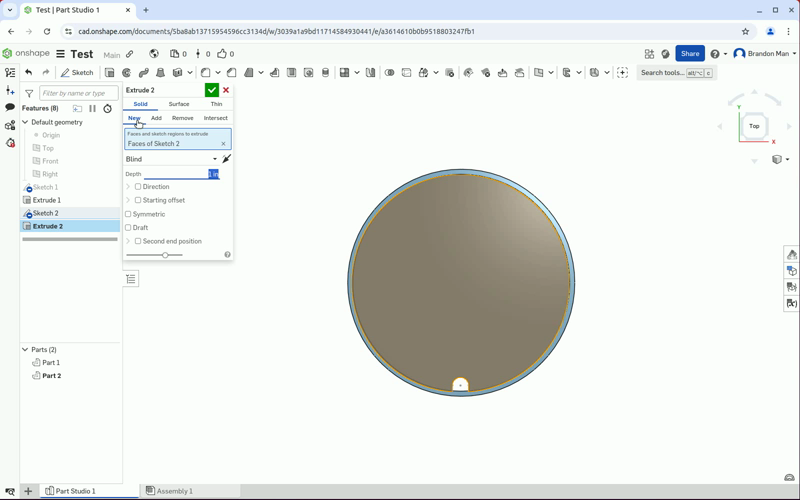
text(0.722)
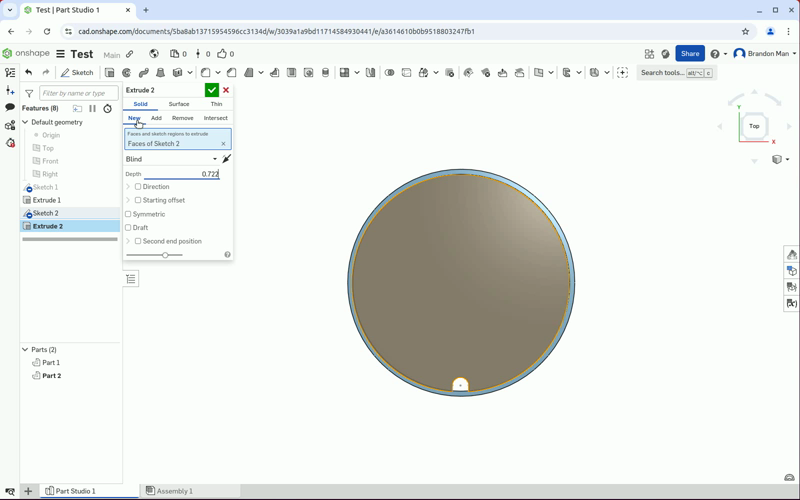
key(enter)
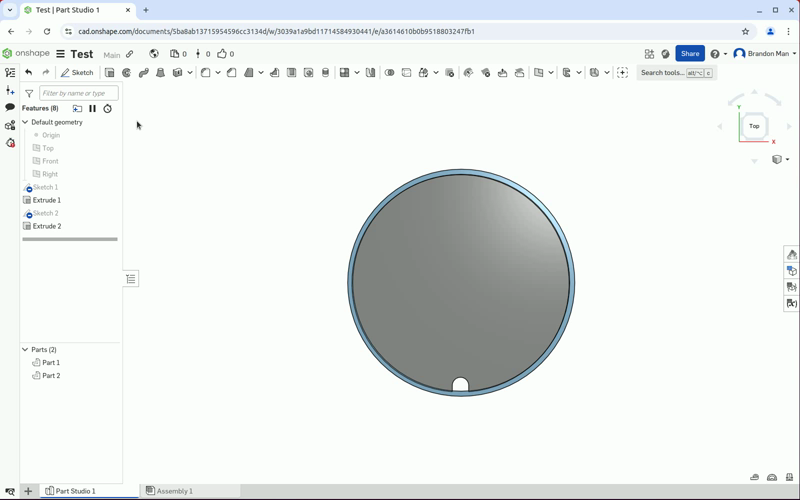
key(shift+h)
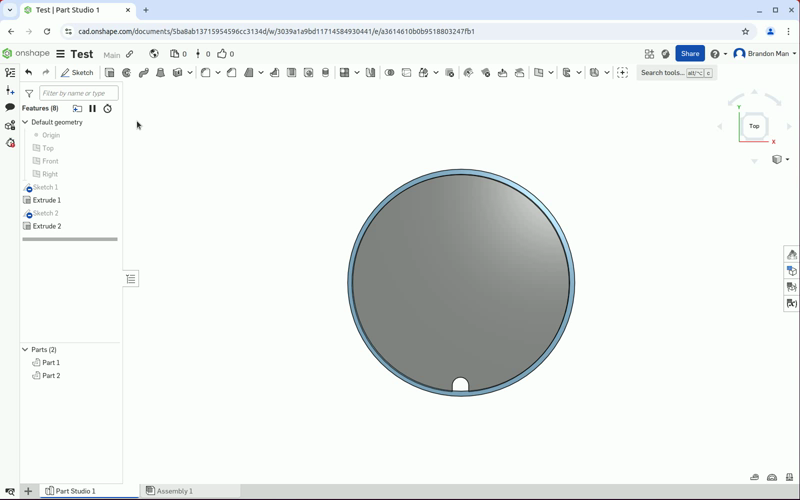
key(shift+h)
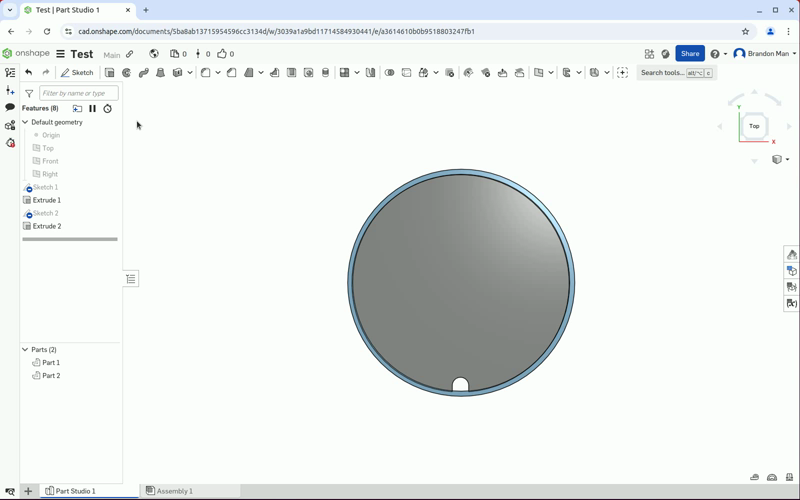
mouse_move(73, 189)
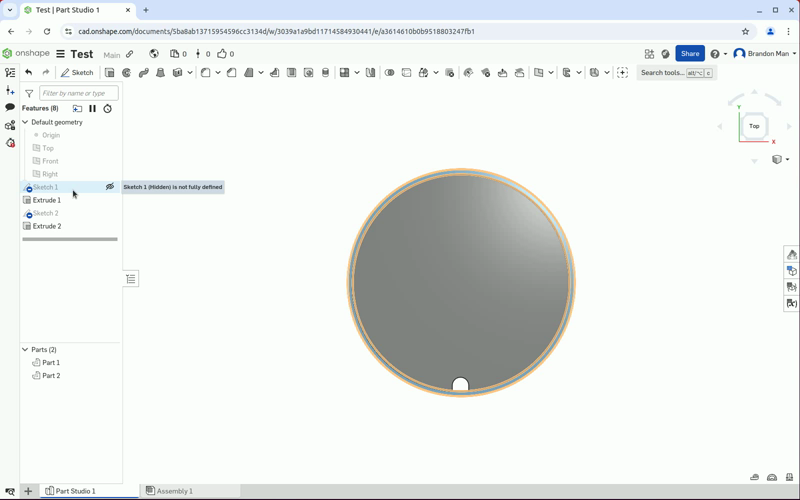
click(73, 189)
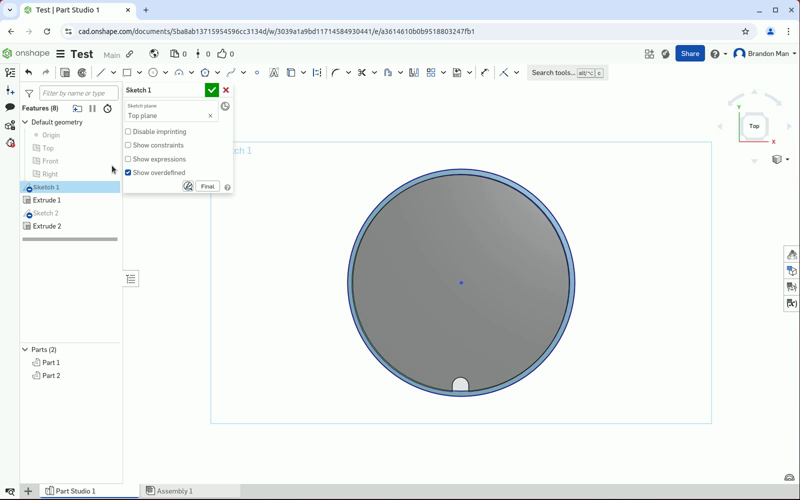
mouse_move(229, 92)
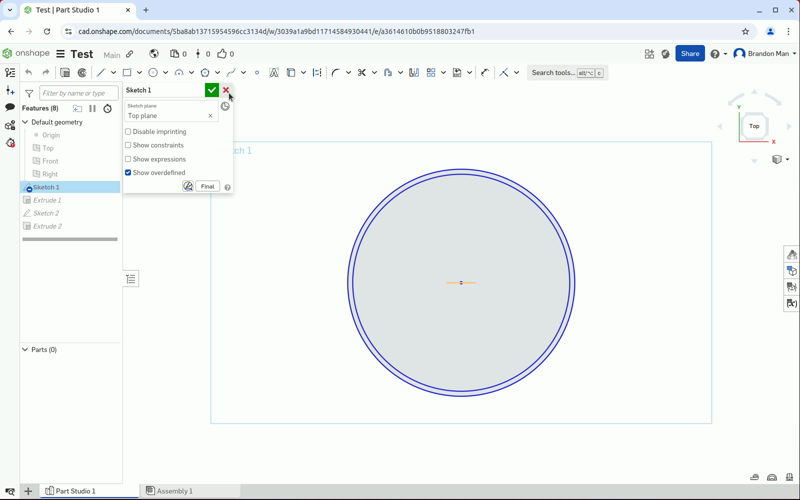
click(229, 92)
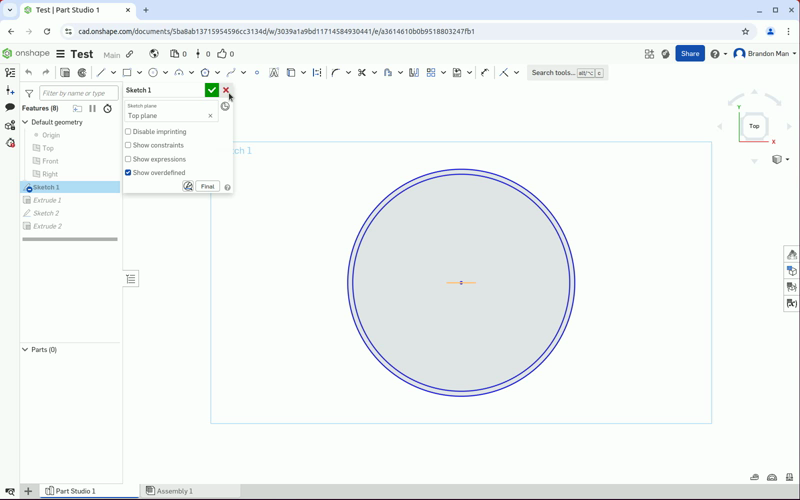
key(shift+s)
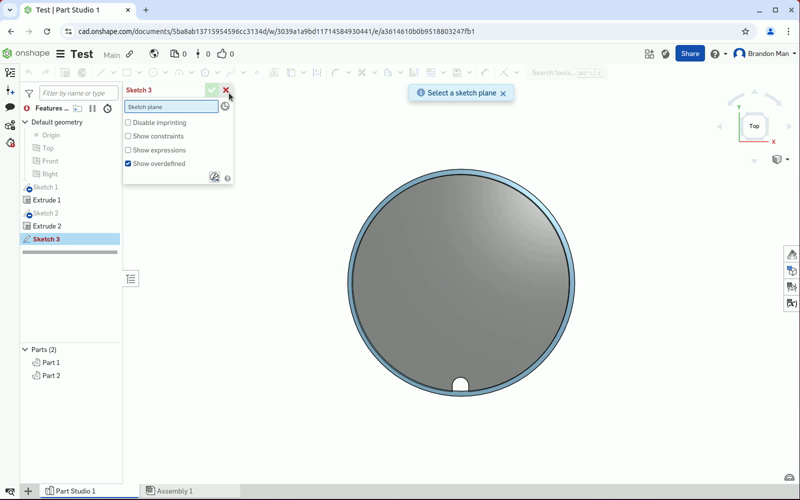
mouse_move(73, 150)
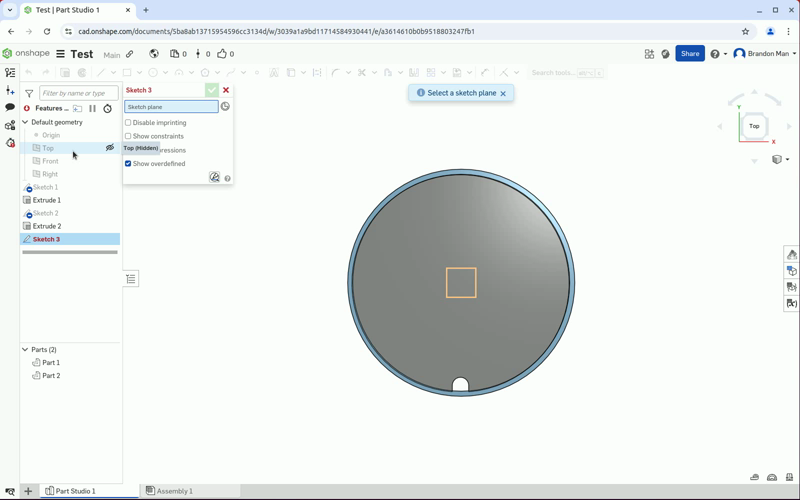
click(73, 150)
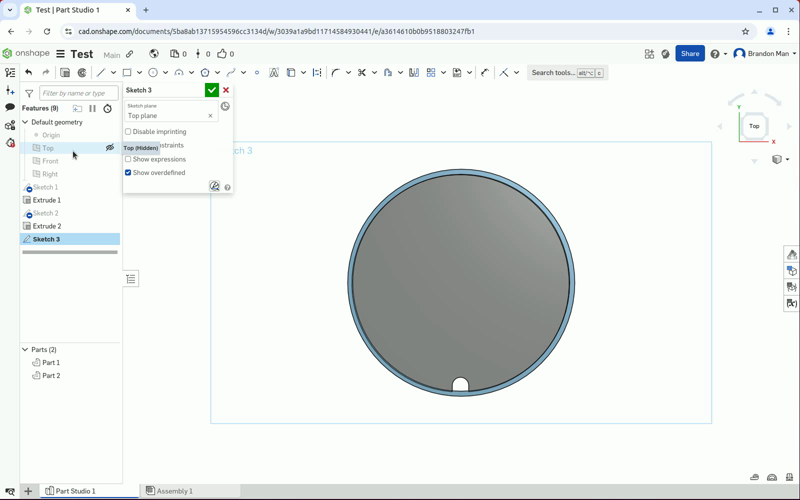
mouse_move(73, 352)
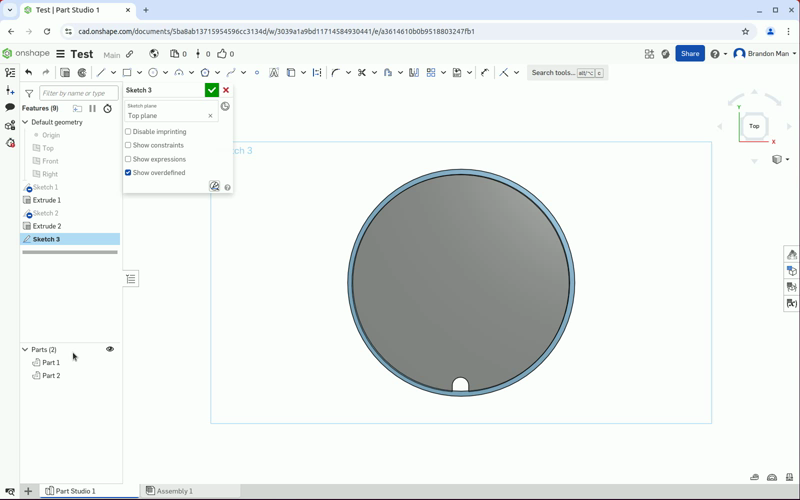
key(y)
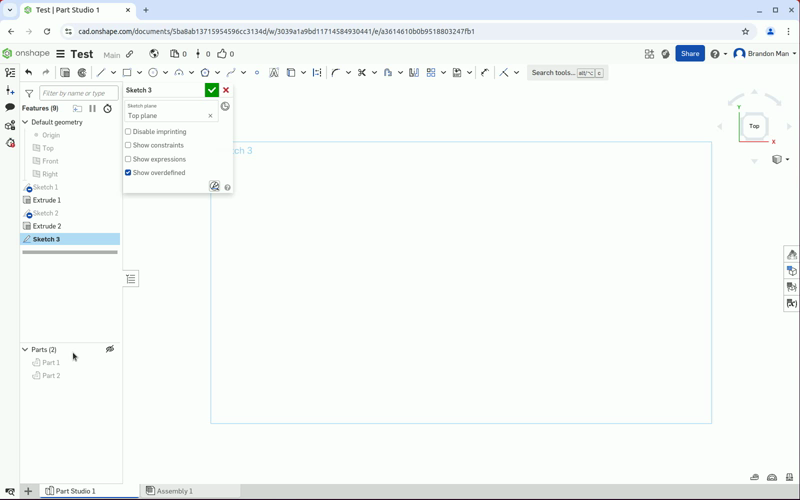
key(c)
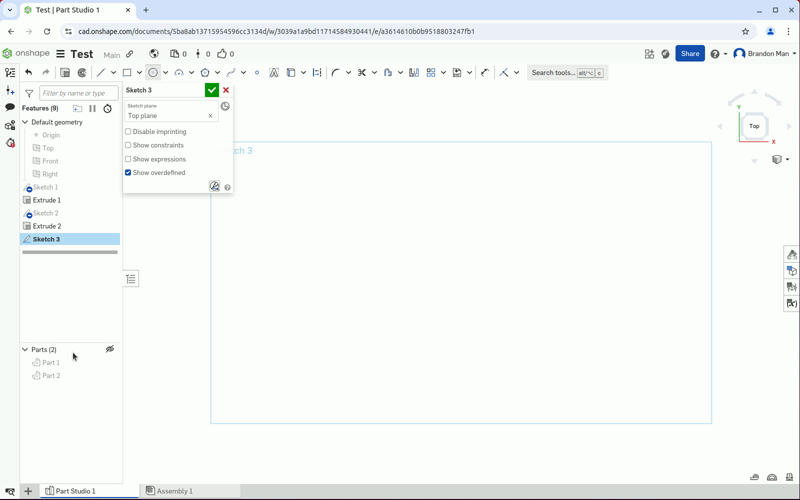
key_down(shift)
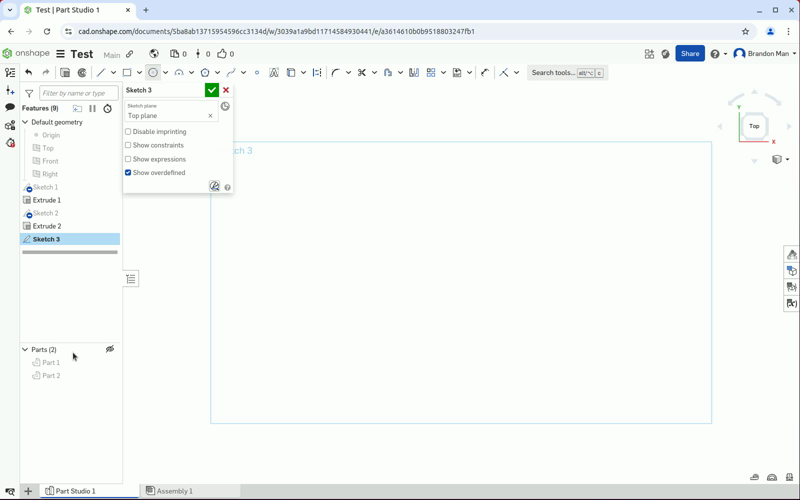
mouse_move(461, 282)
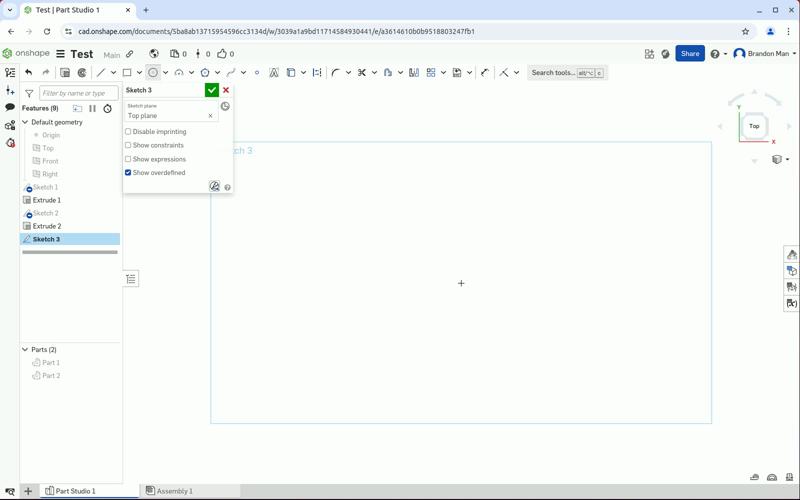
click(461, 282)
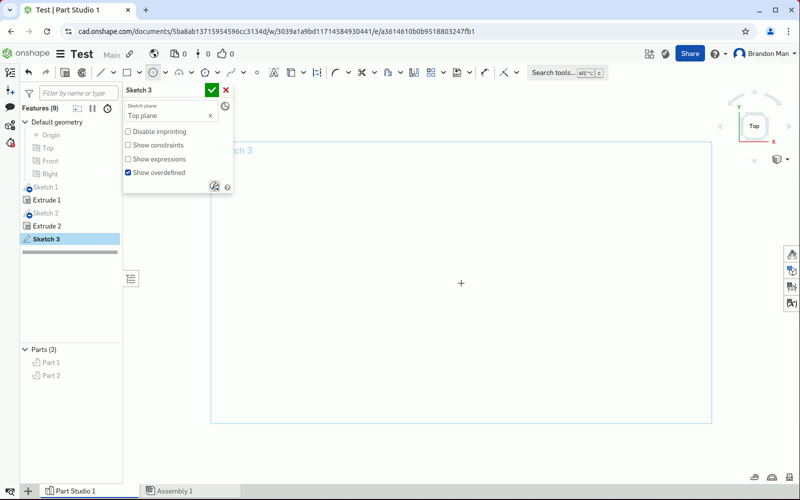
key_up(shift)
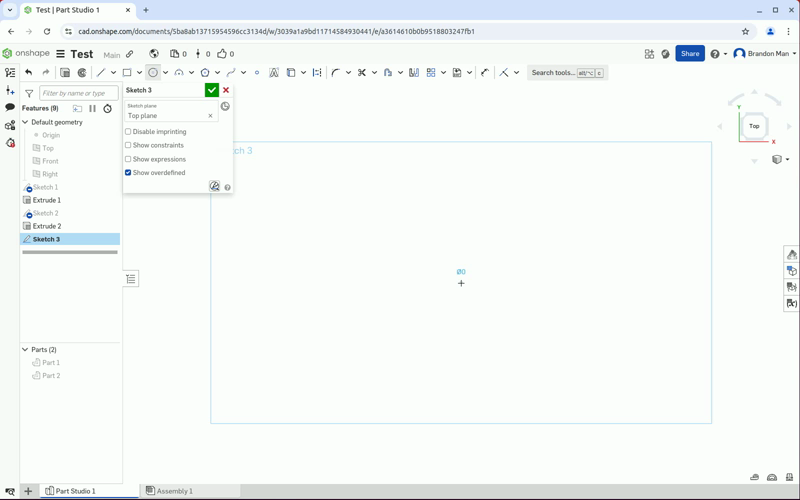
mouse_move(574, 282)
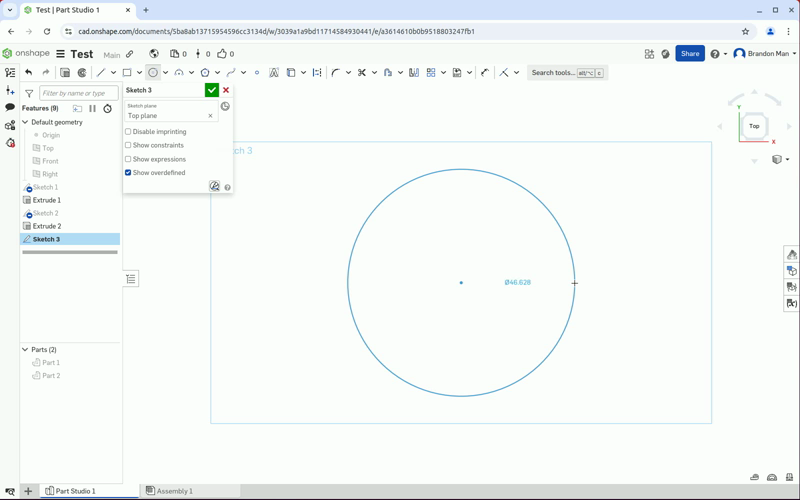
click(574, 282)
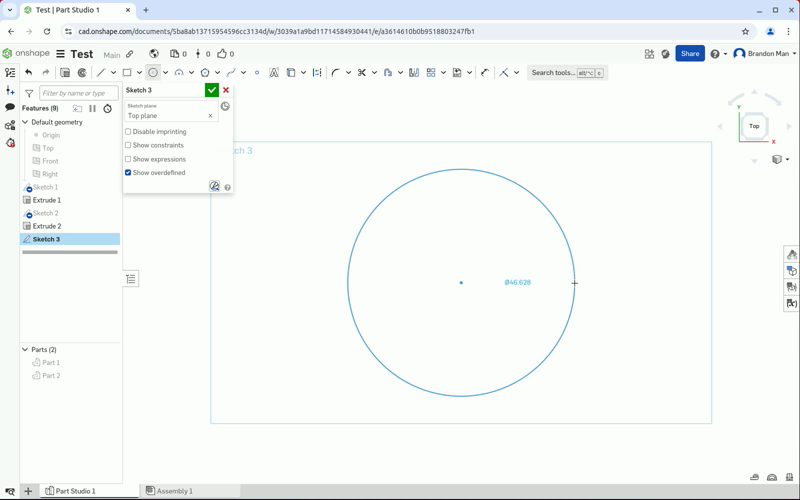
key(esc)
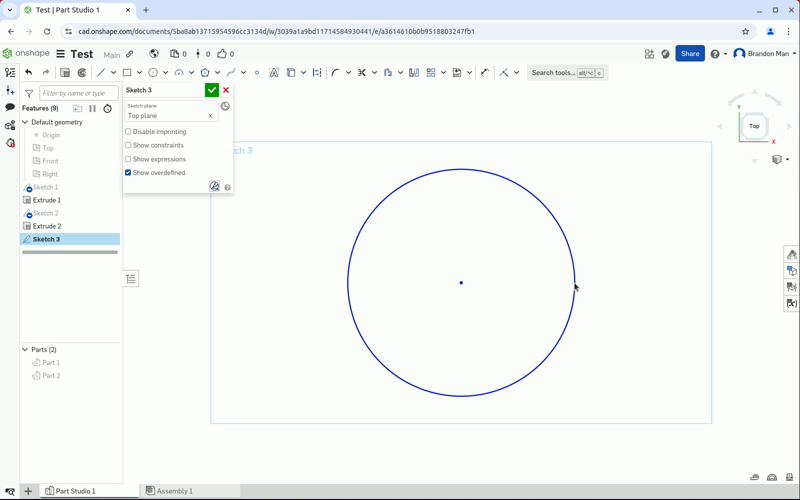
key(c)
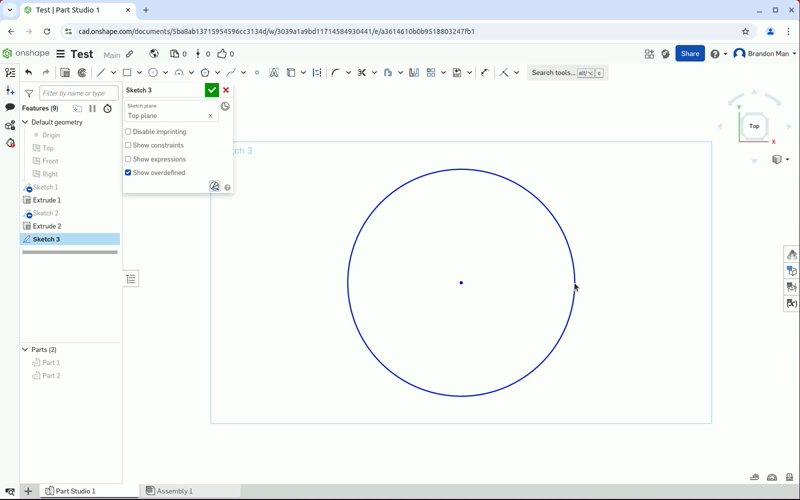
key_down(shift)
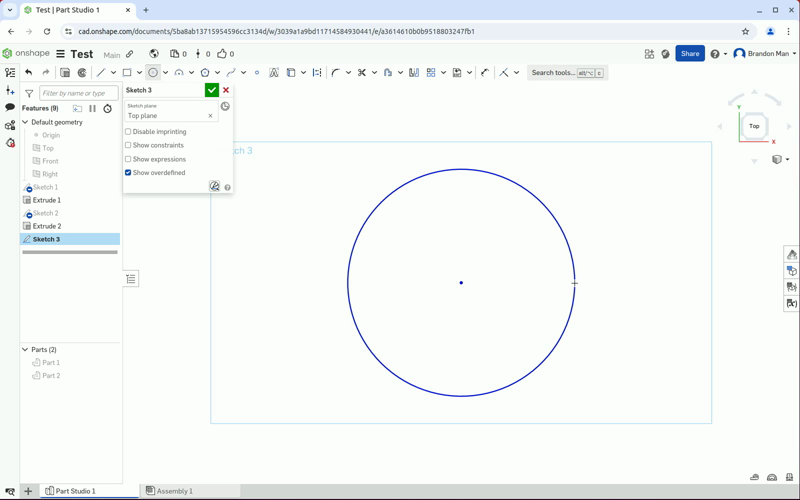
mouse_move(461, 282)
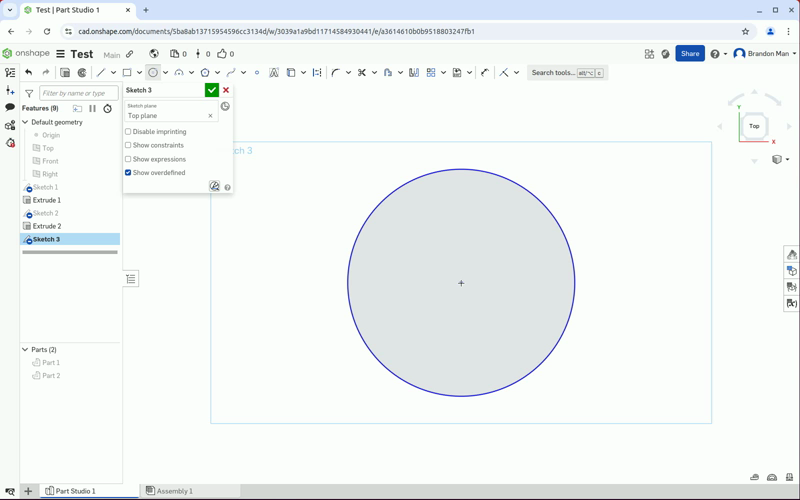
click(461, 282)
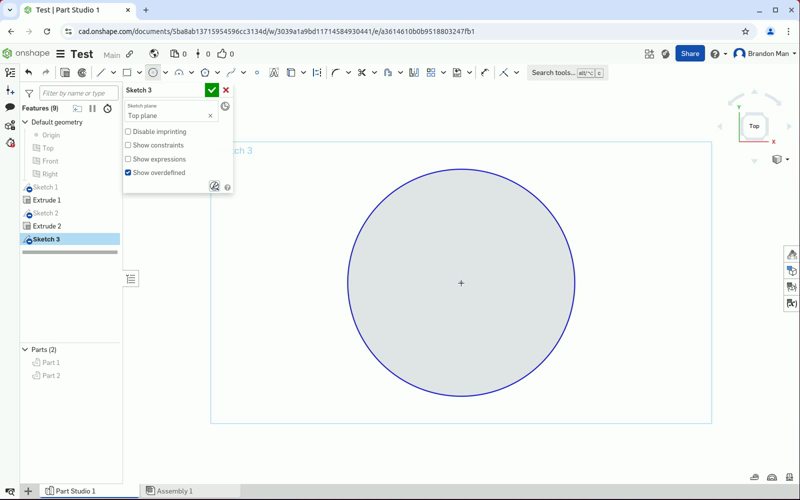
key_up(shift)
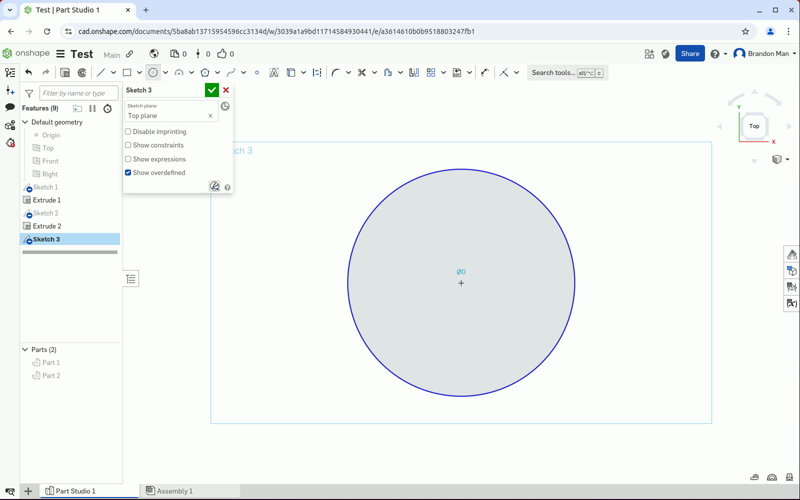
mouse_move(569, 282)
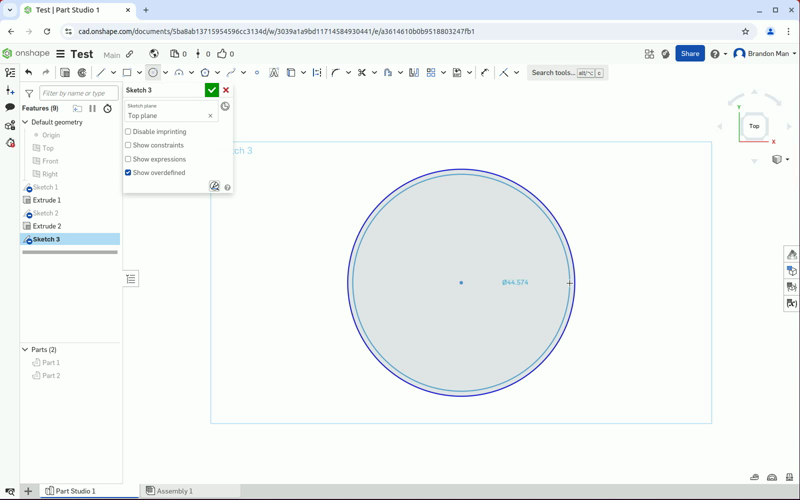
click(569, 282)
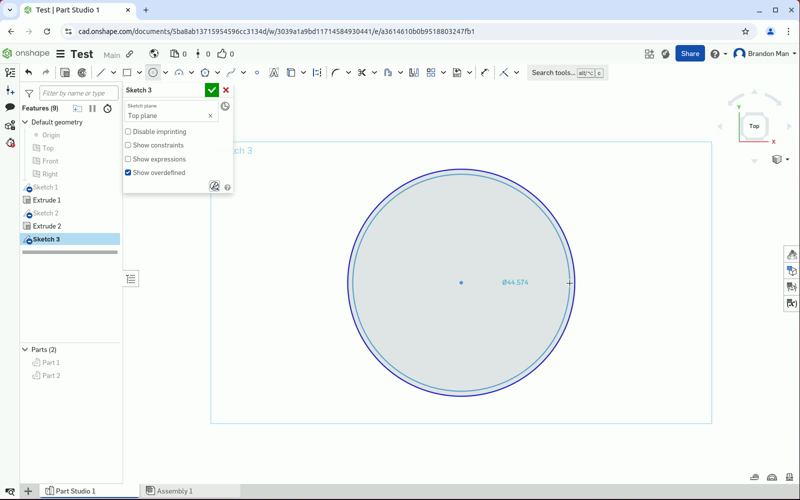
key(esc)
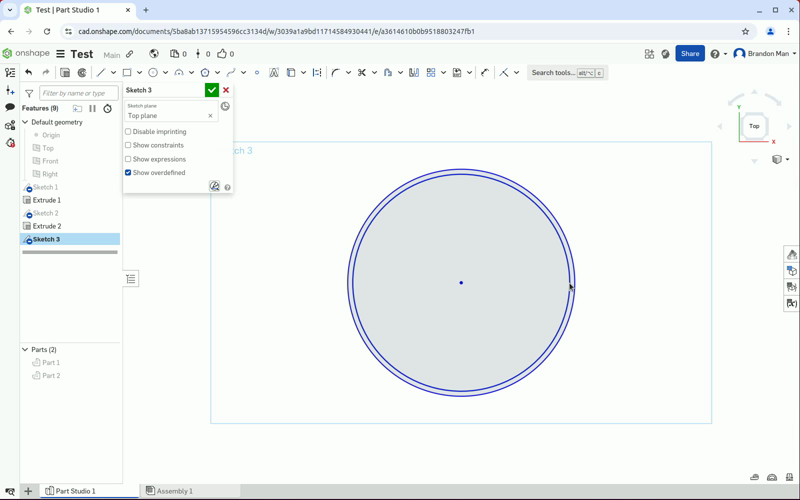
mouse_move(508, 182)
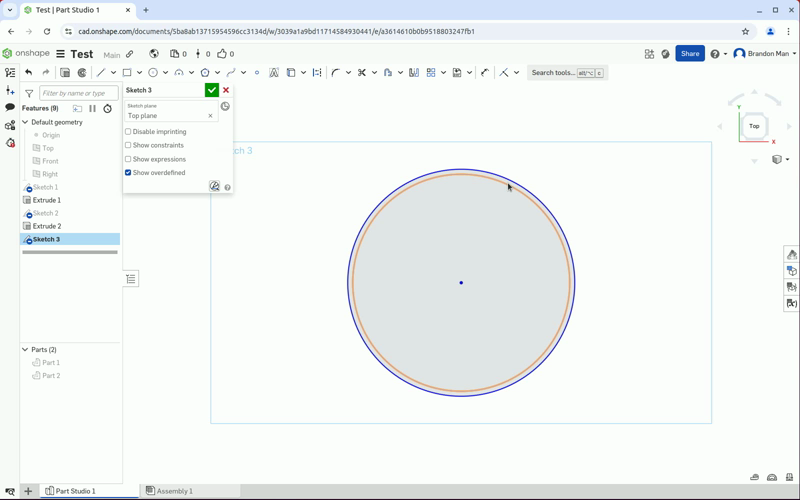
click(508, 182)
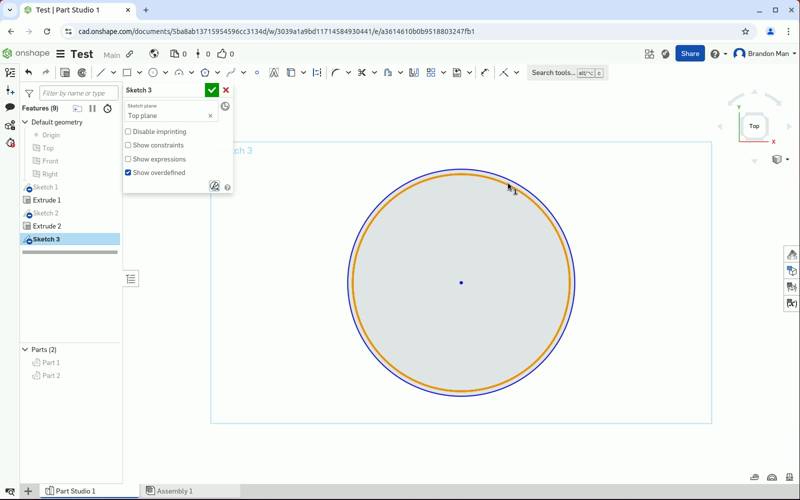
mouse_move(73, 352)
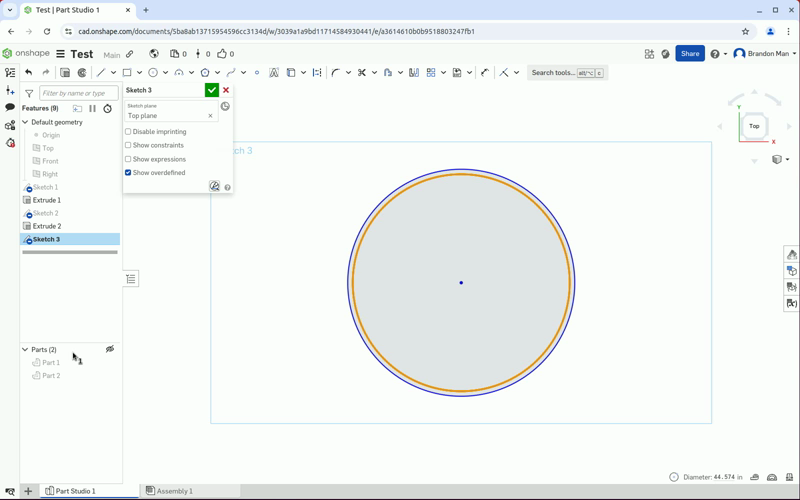
key(shift+y)
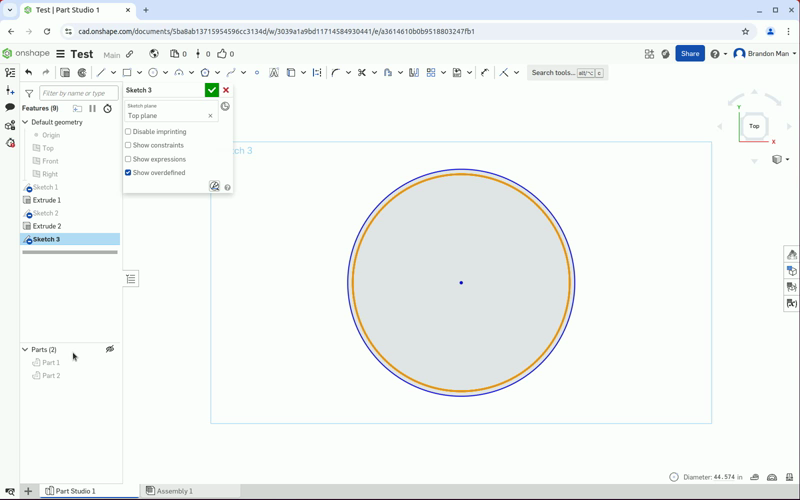
key(shift+e)
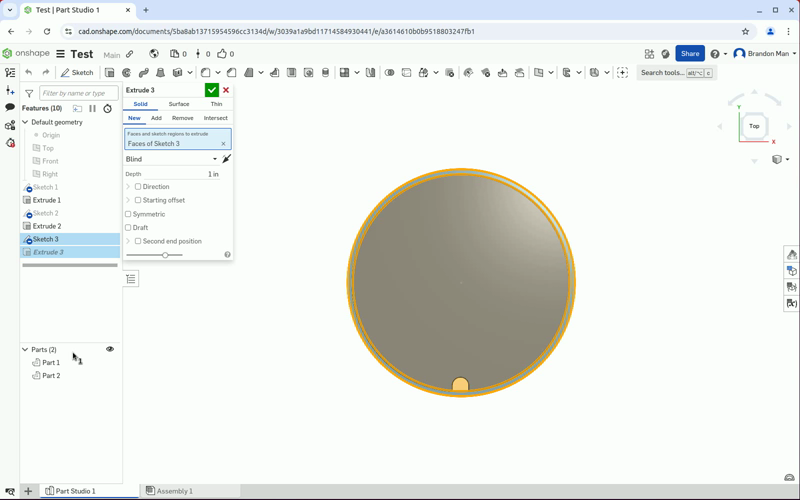
mouse_move(143, 106)
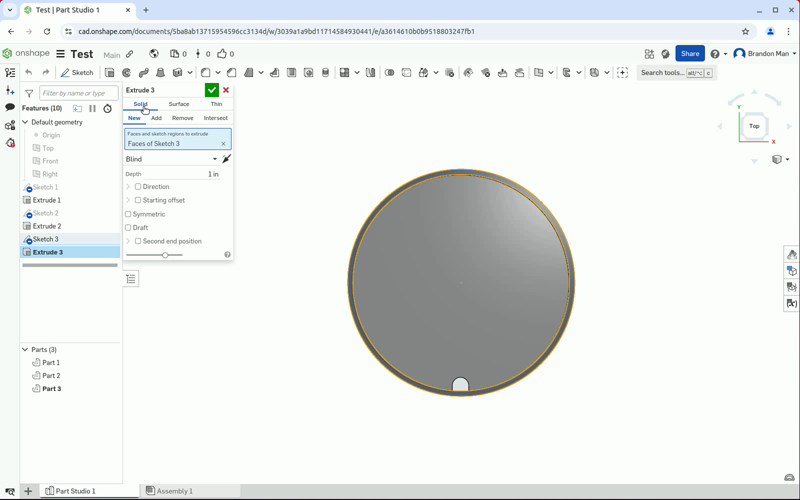
click(143, 106)
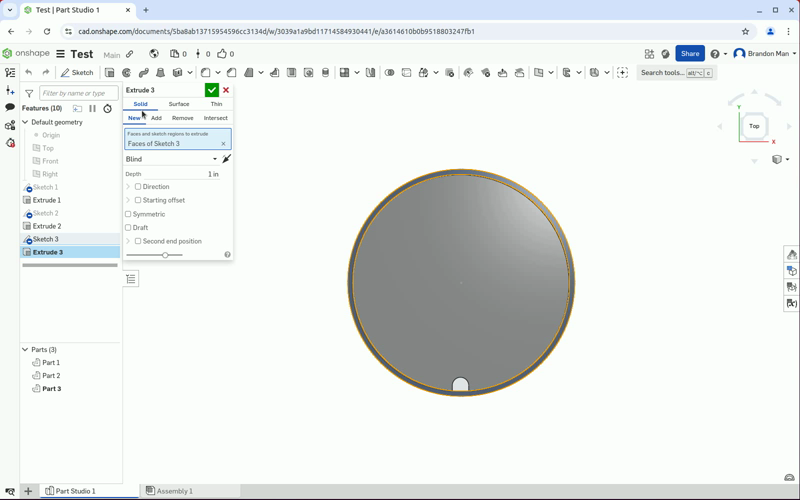
mouse_move(137, 120)
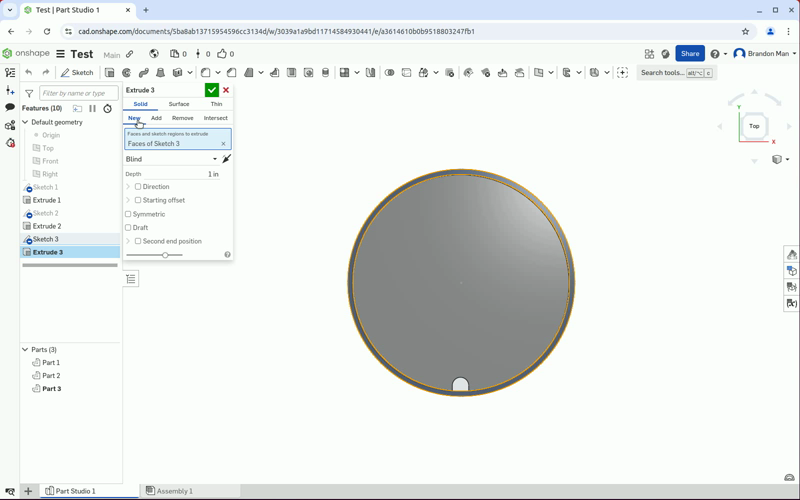
click(137, 120)
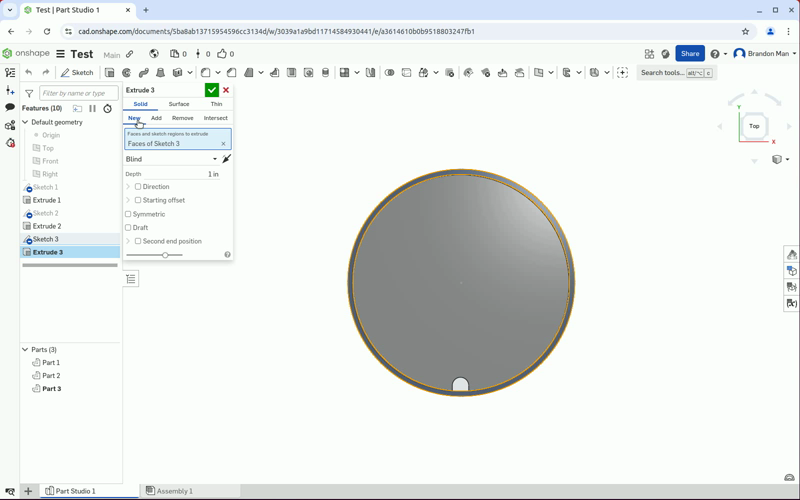
key(tab, 4)
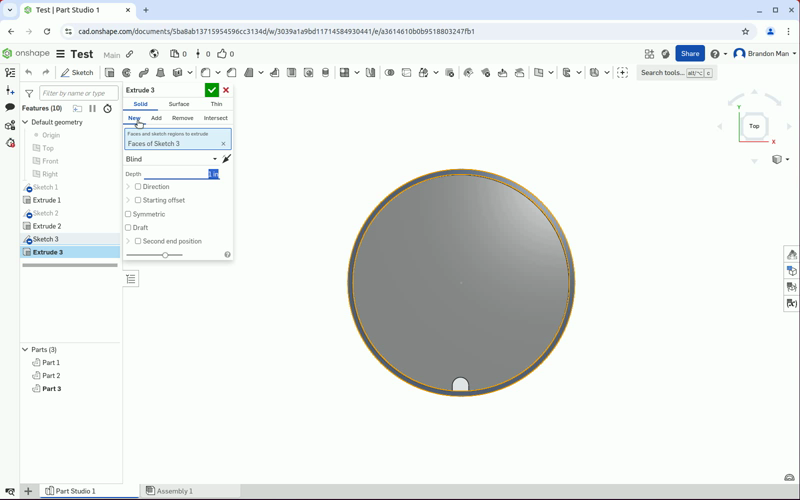
text(16.85)
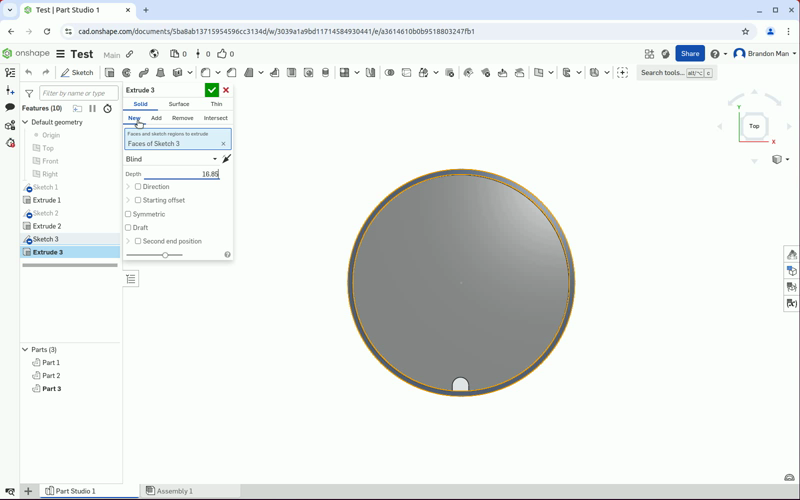
key(enter)
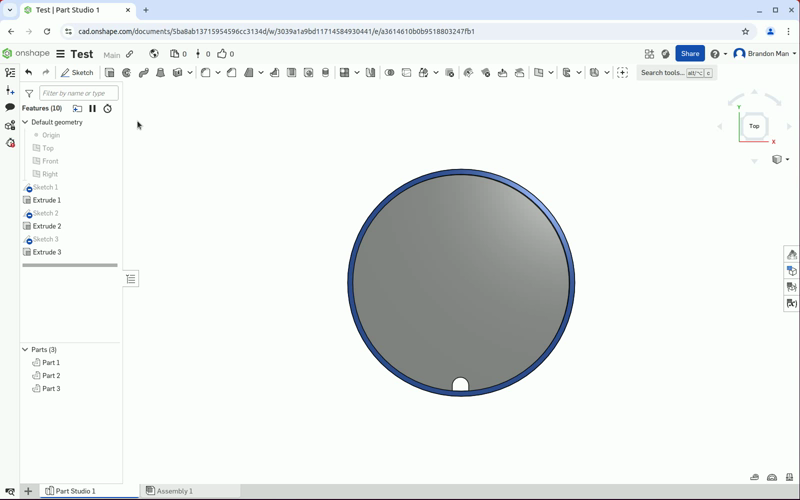
key(shift+h)
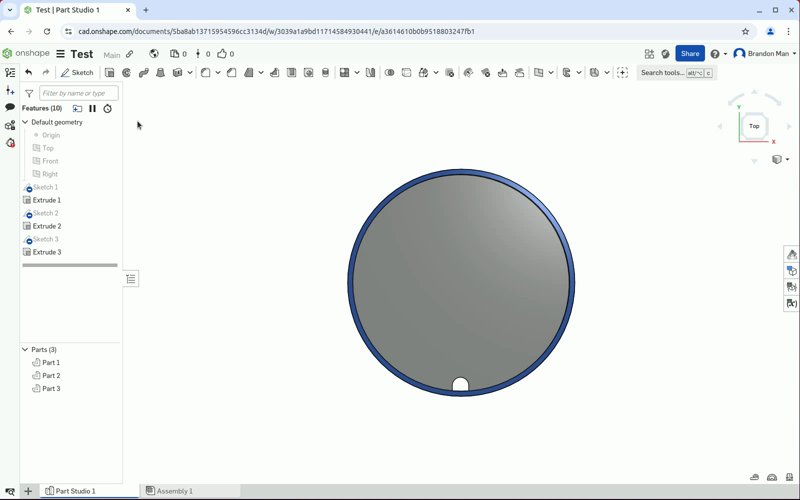
key(shift+h)
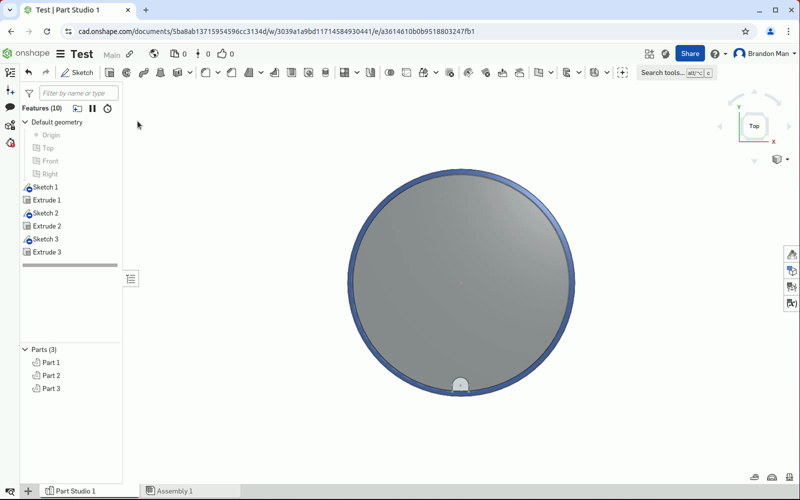
key(shift+7)
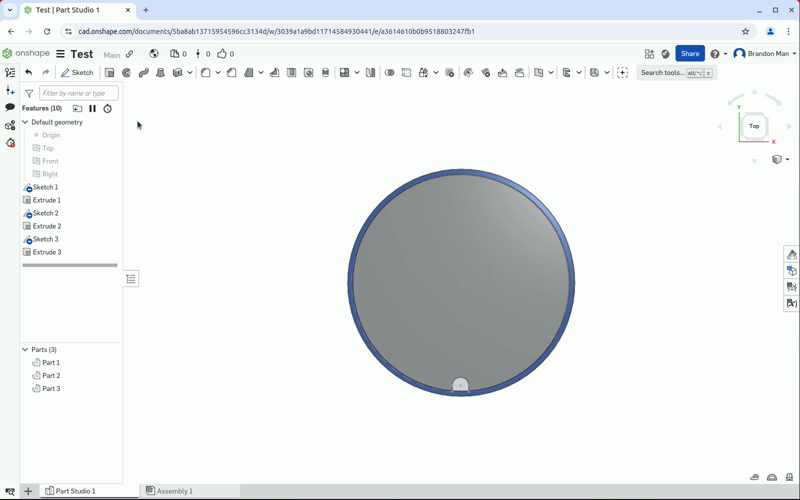
key(up, 3)
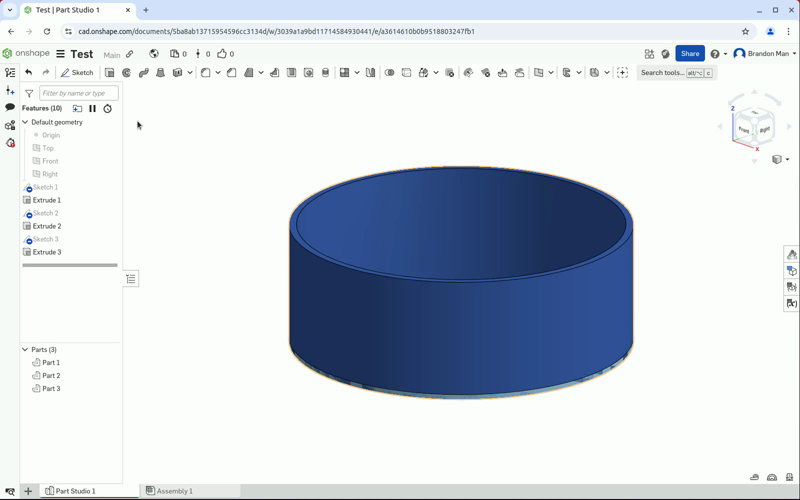
key(left, 3)
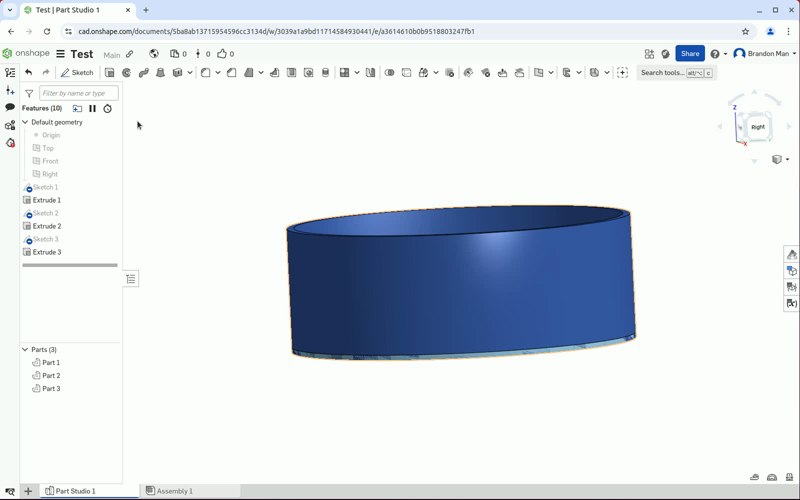
key(right, 3)
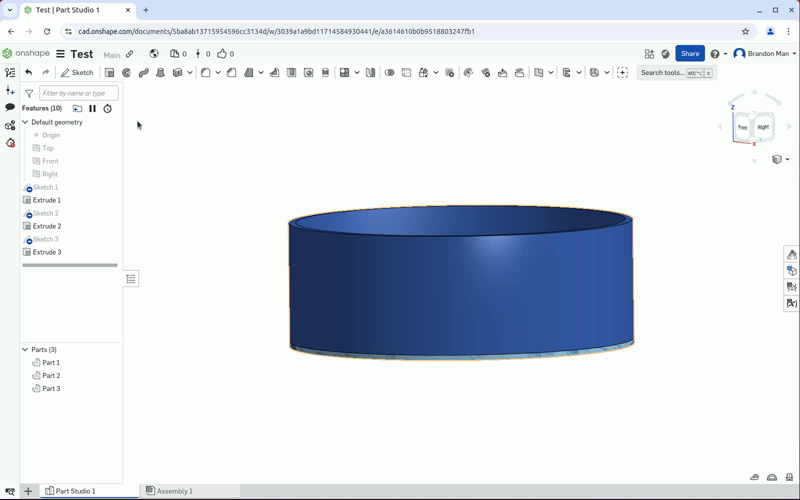
key(down, 3)
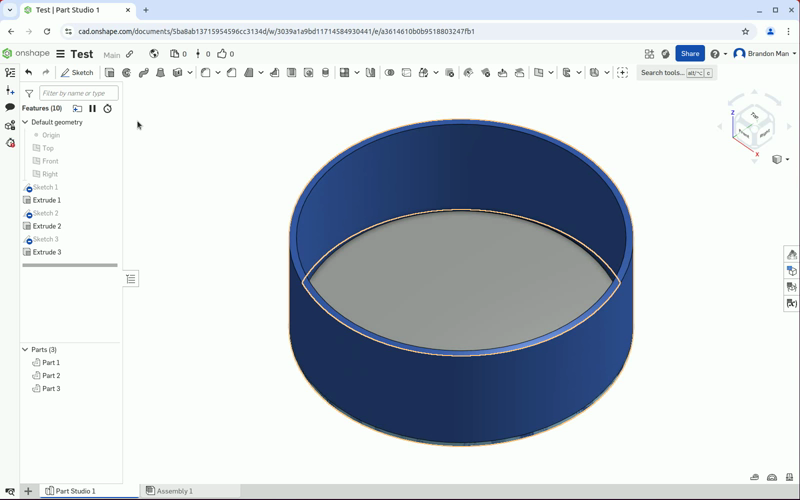
mouse_move(73, 189)
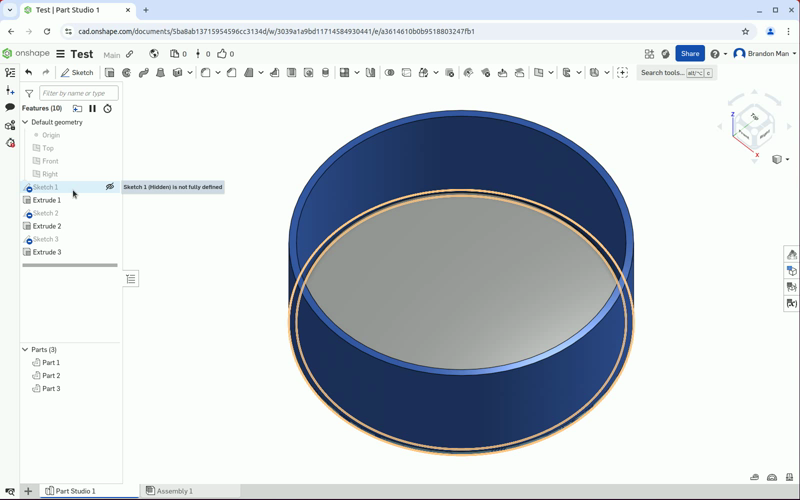
click(73, 189)